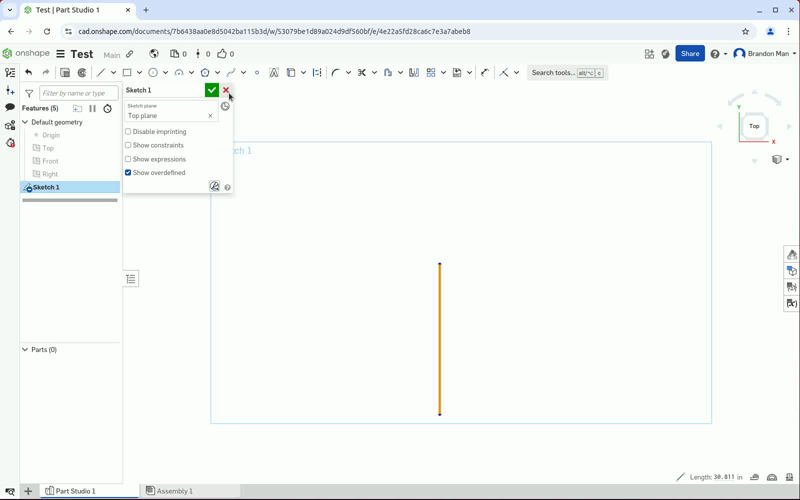
key(shift+h)
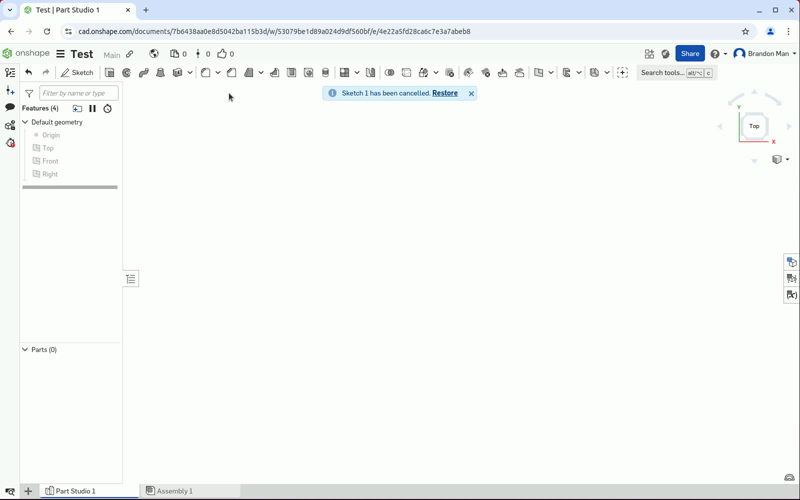
mouse_move(73, 352)
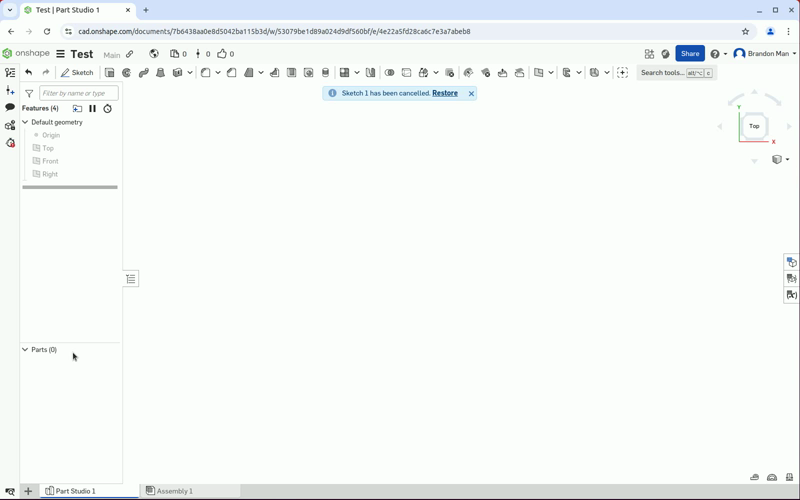
key(y)
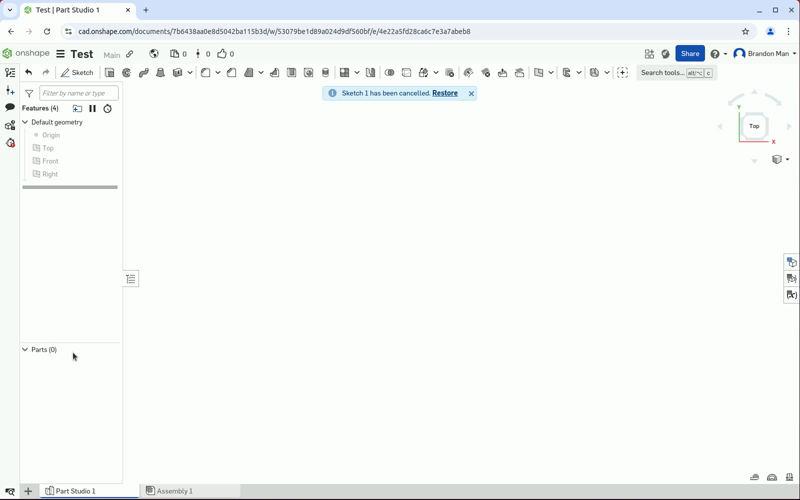
key(shift+p)
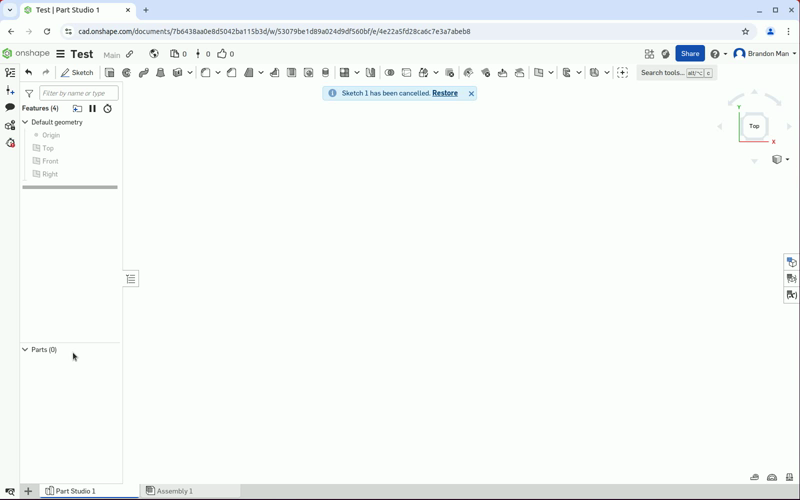
key(space)
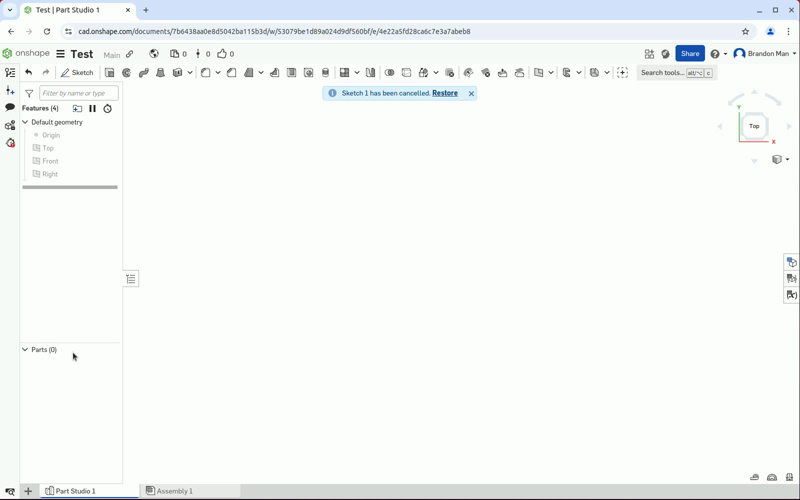
key_down(shift)
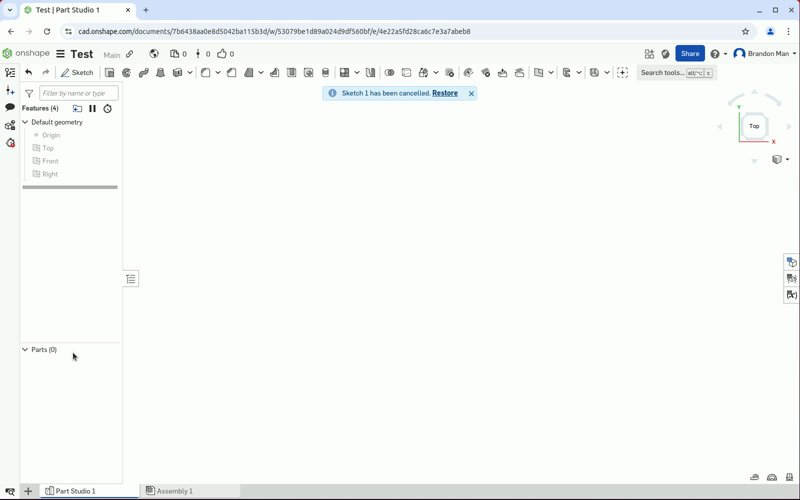
key(up)
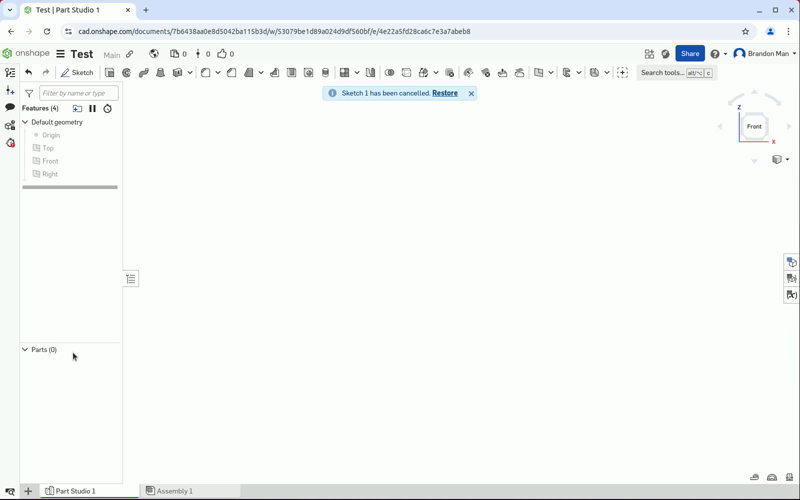
key_up(shift)
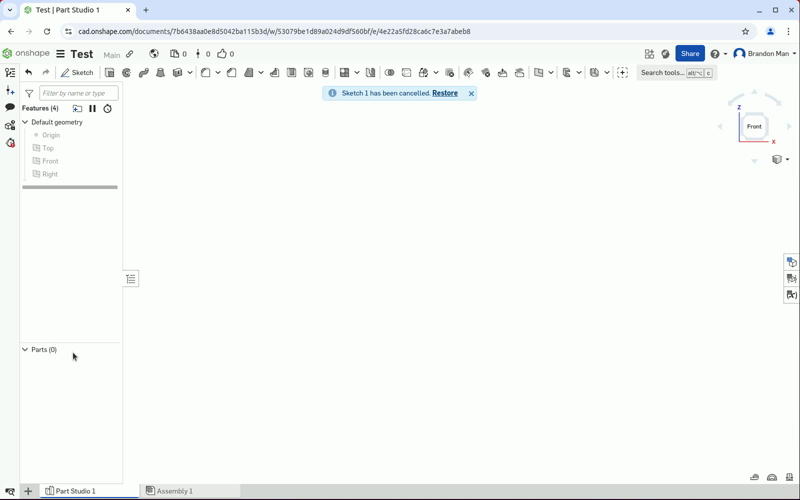
mouse_move(73, 352)
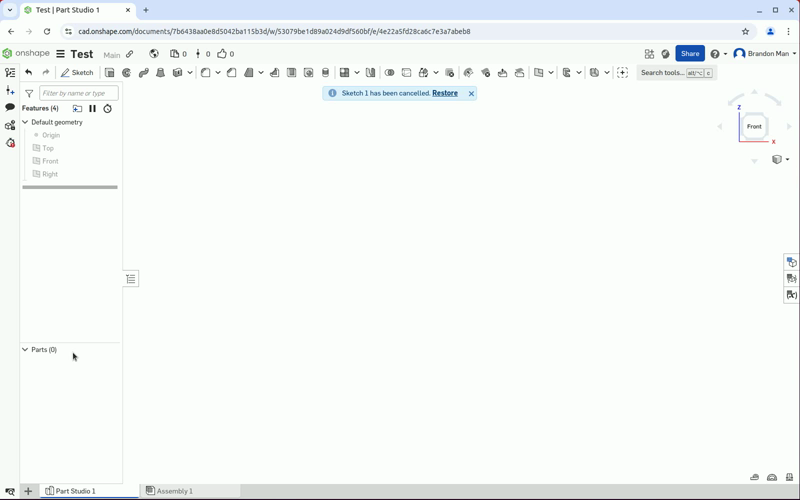
key(shift+y)
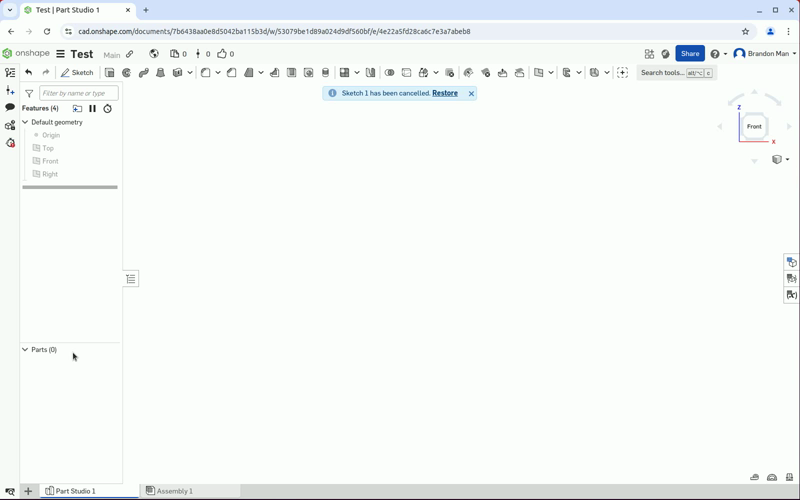
key(shift+s)
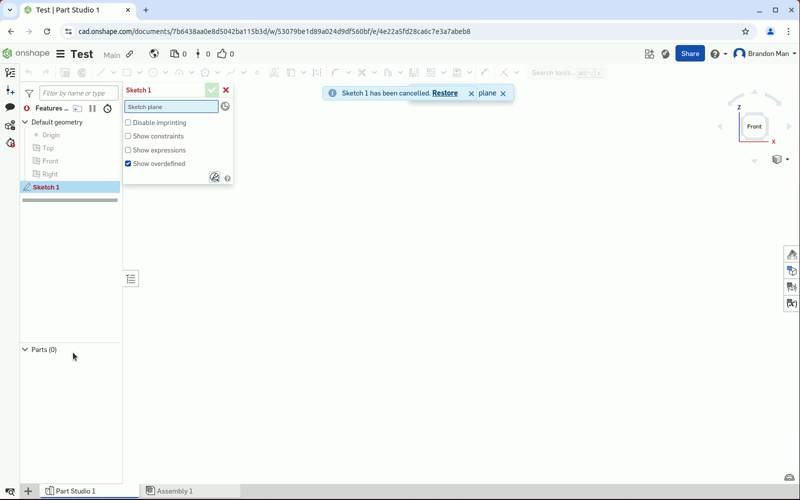
mouse_move(73, 163)
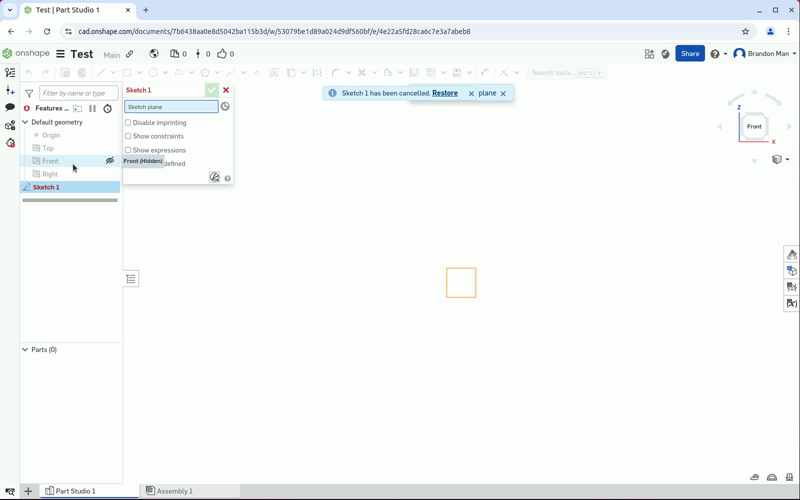
click(73, 163)
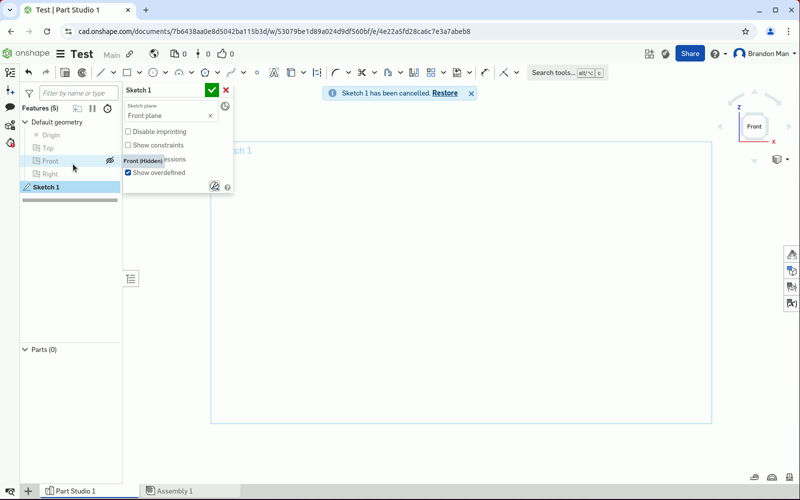
mouse_move(73, 352)
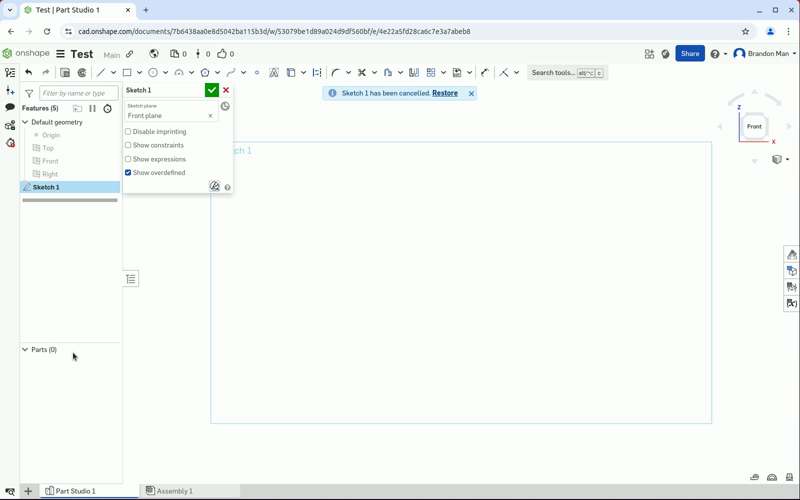
key(y)
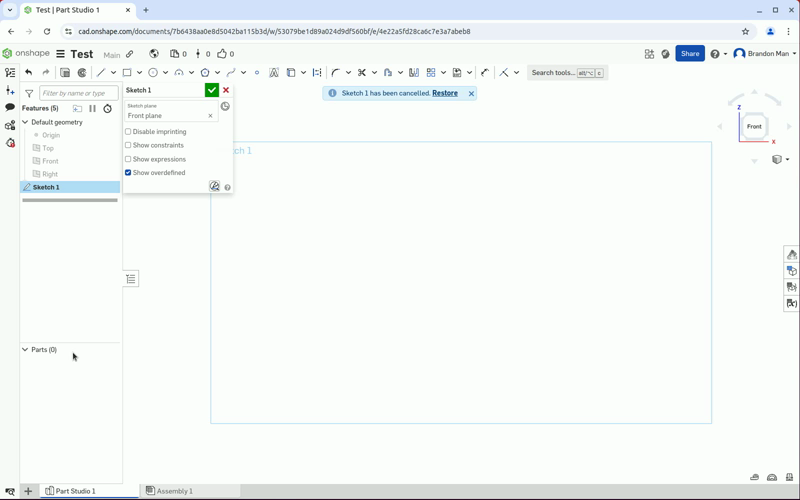
key(c)
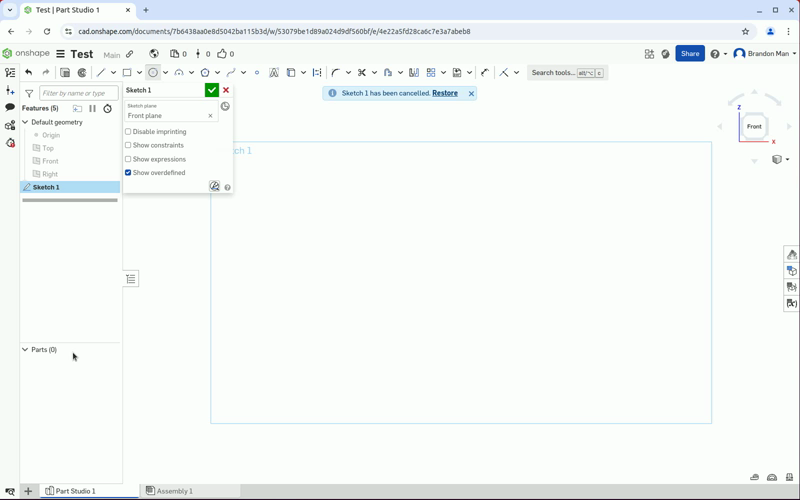
key_down(shift)
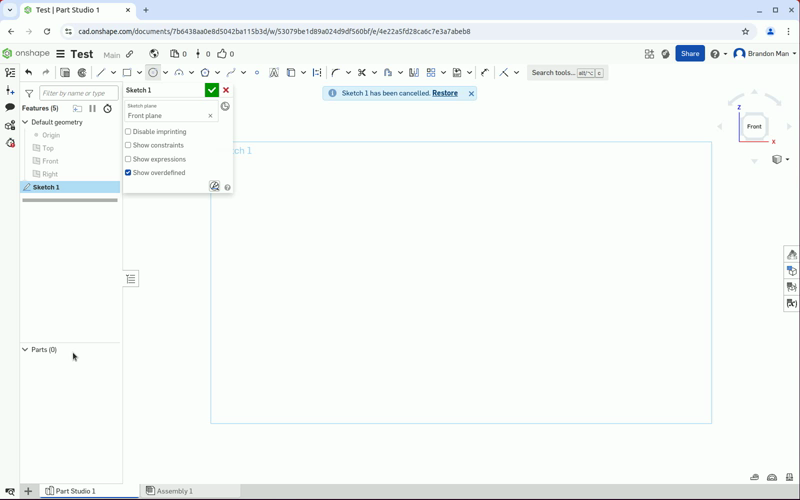
mouse_move(461, 282)
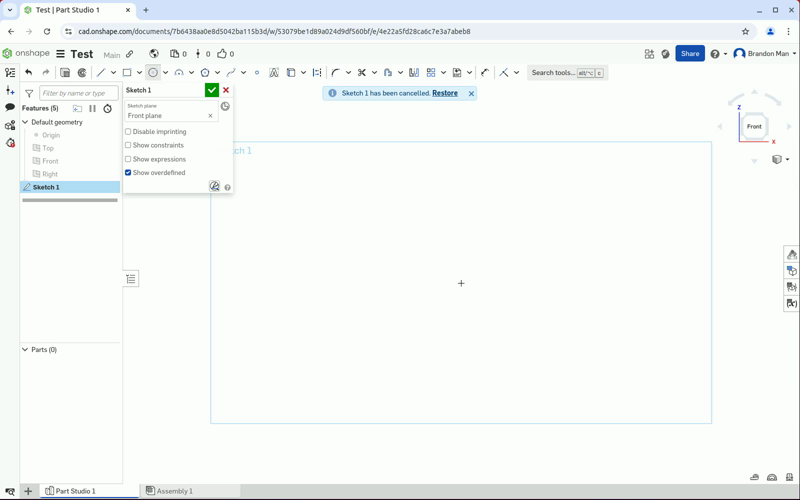
click(461, 282)
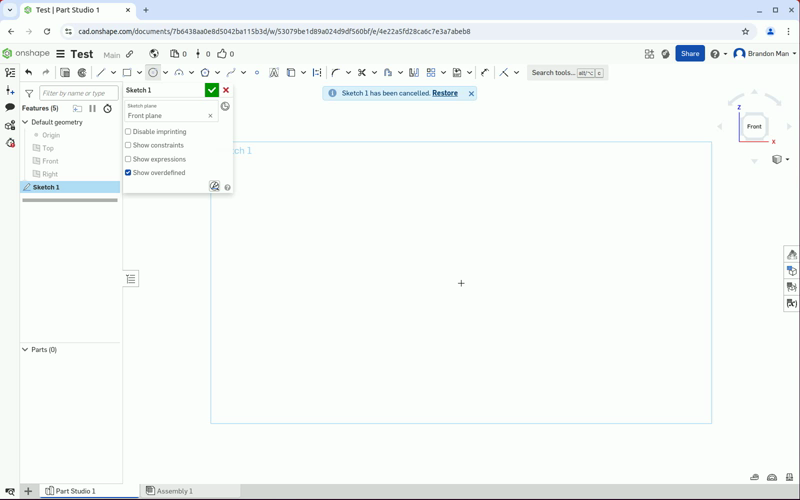
key_up(shift)
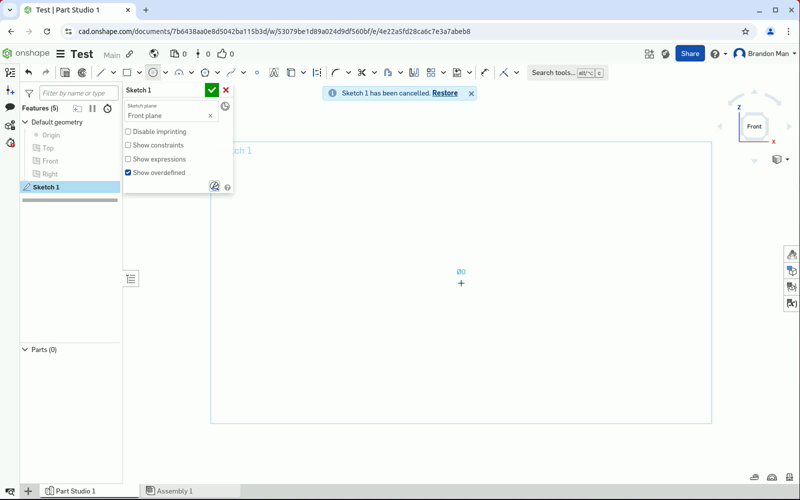
mouse_move(574, 282)
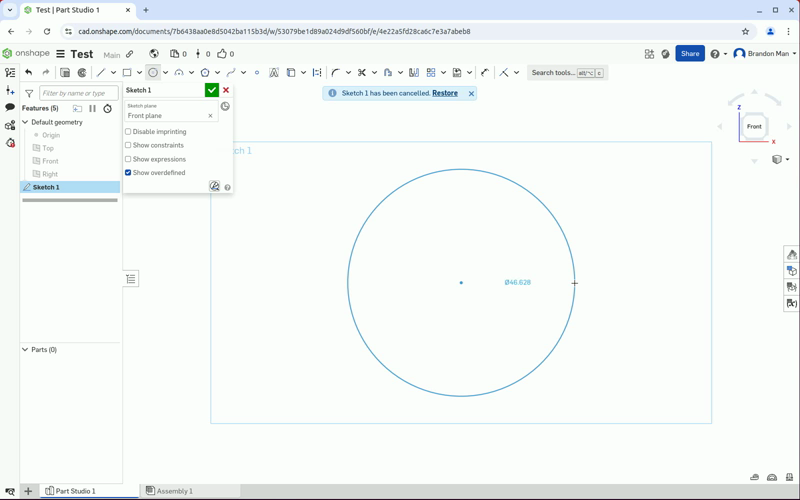
click(574, 282)
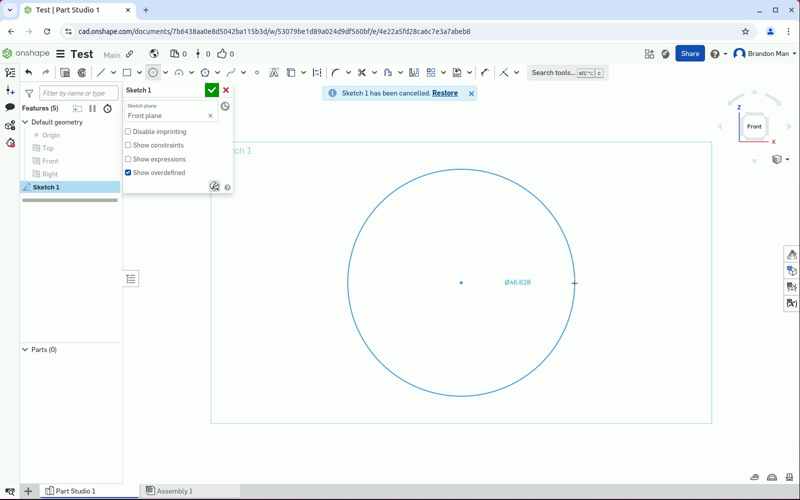
key(esc)
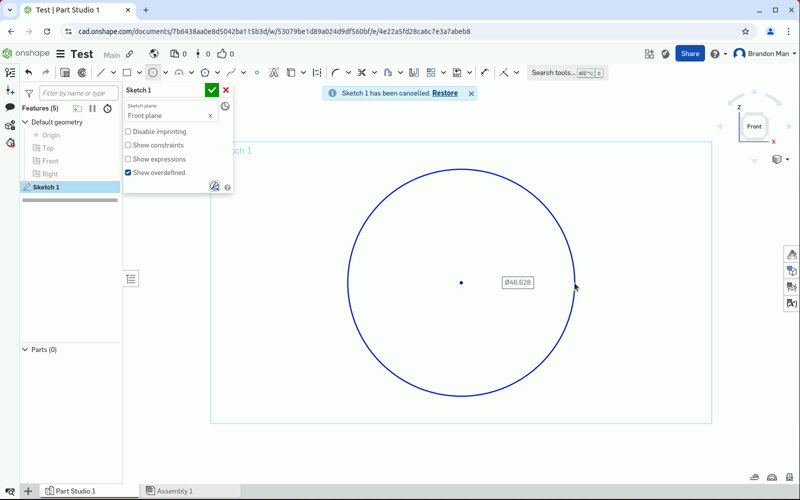
key(c)
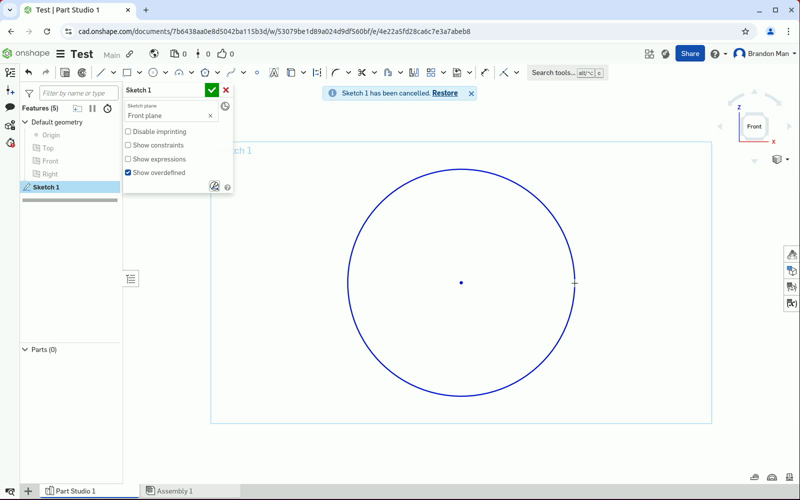
key_down(shift)
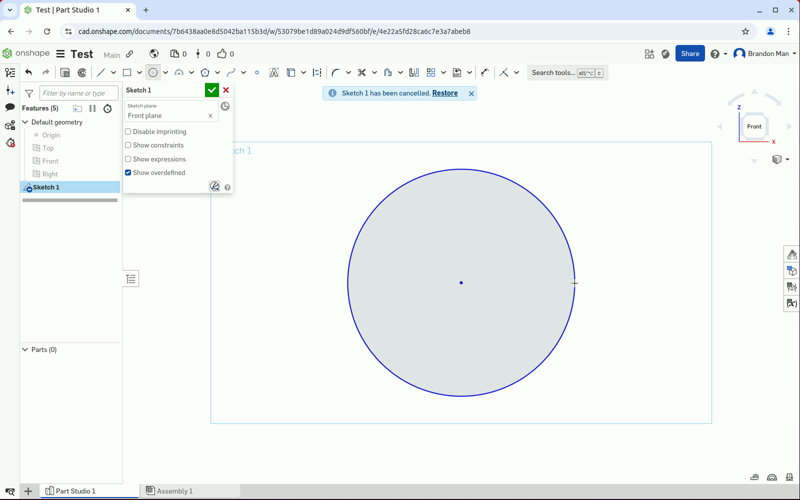
mouse_move(461, 282)
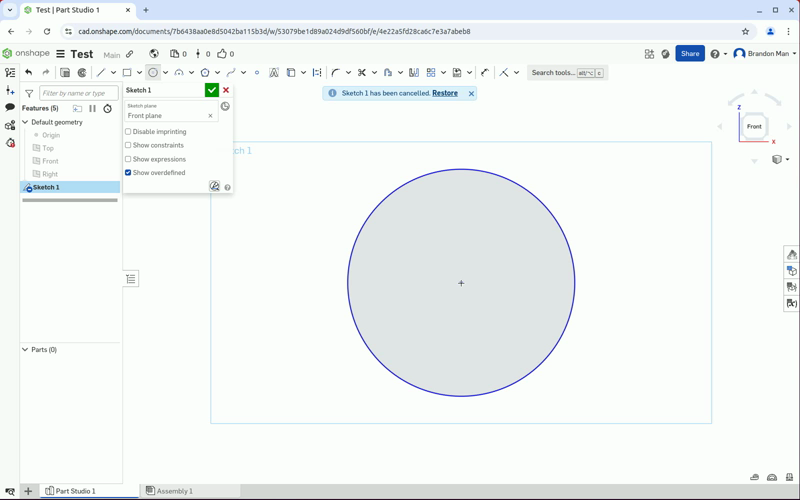
click(461, 282)
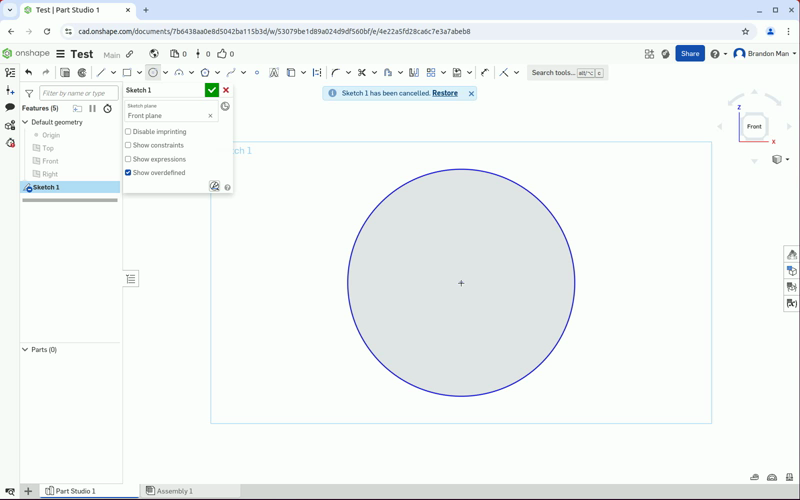
key_up(shift)
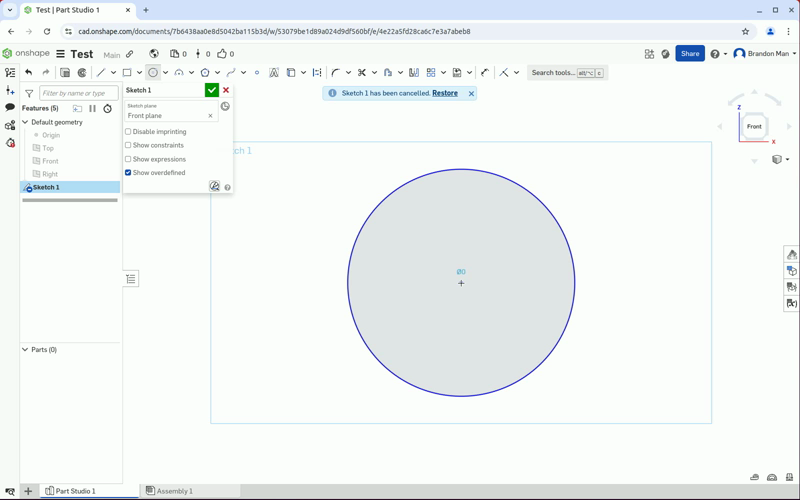
mouse_move(562, 282)
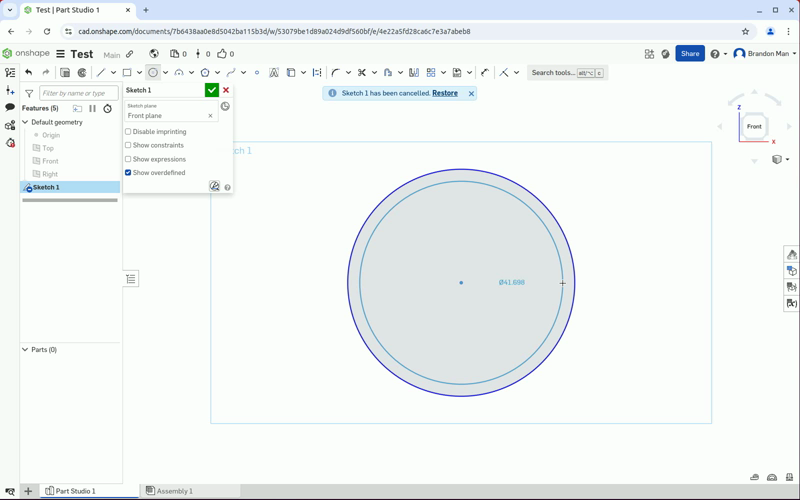
click(562, 282)
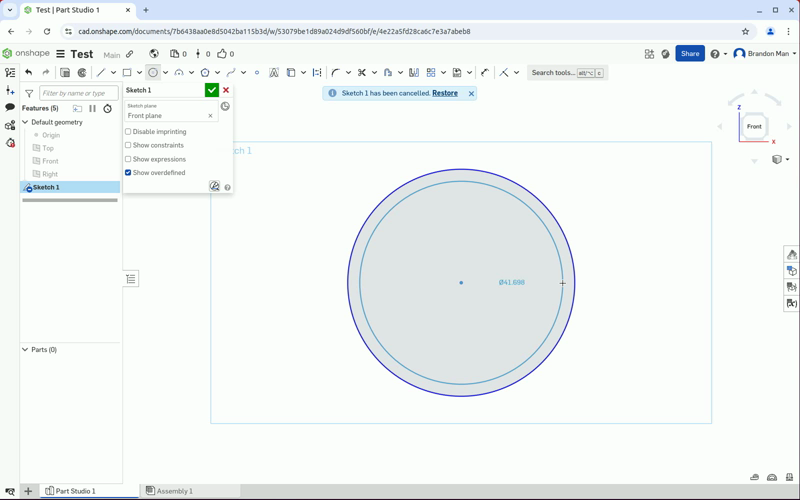
key(esc)
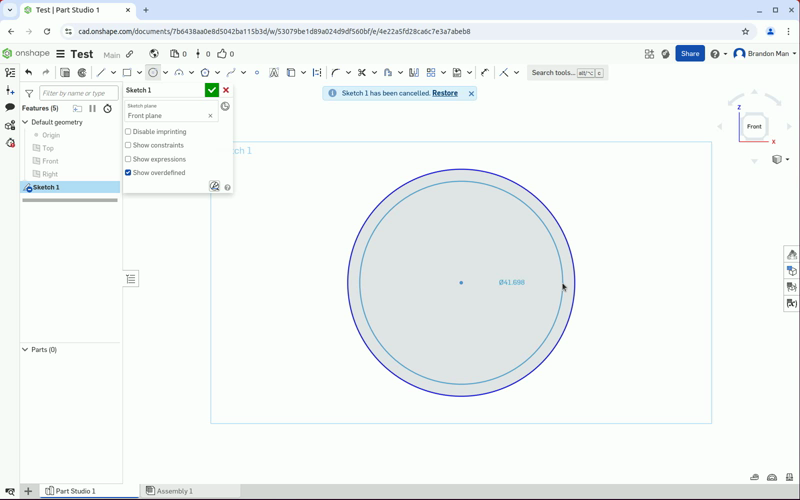
mouse_move(403, 372)
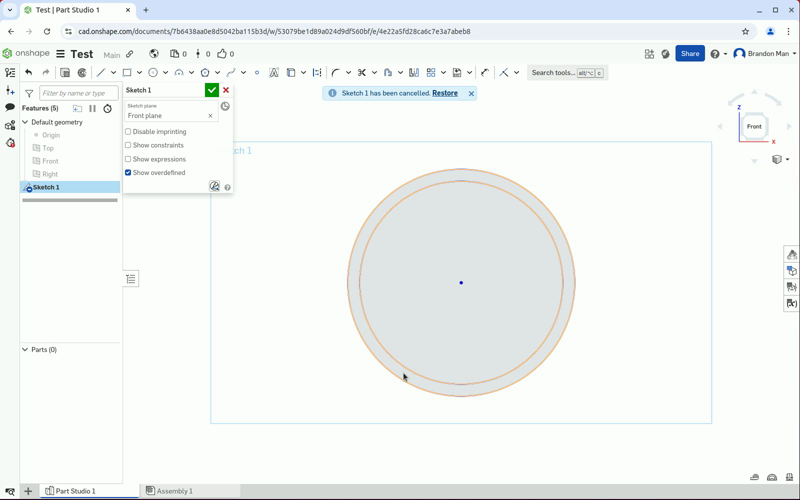
click(403, 372)
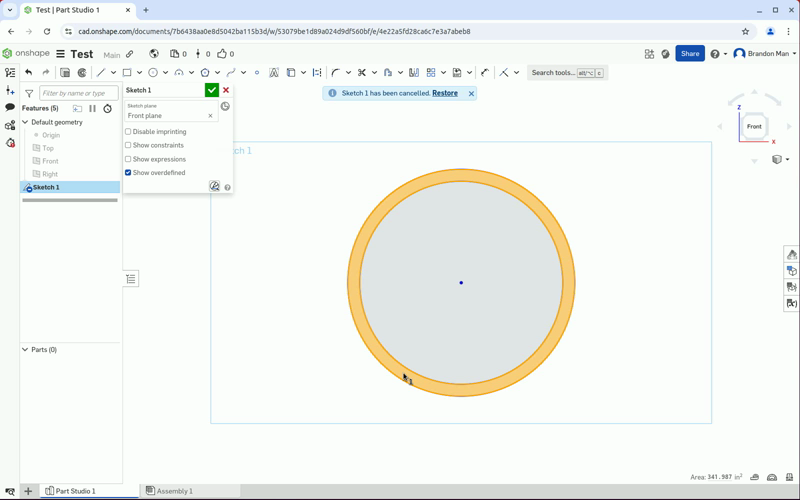
mouse_move(73, 352)
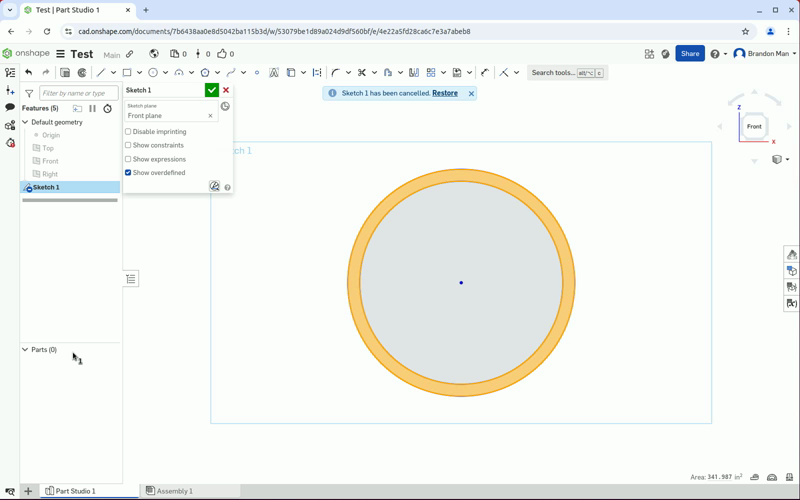
key(shift+y)
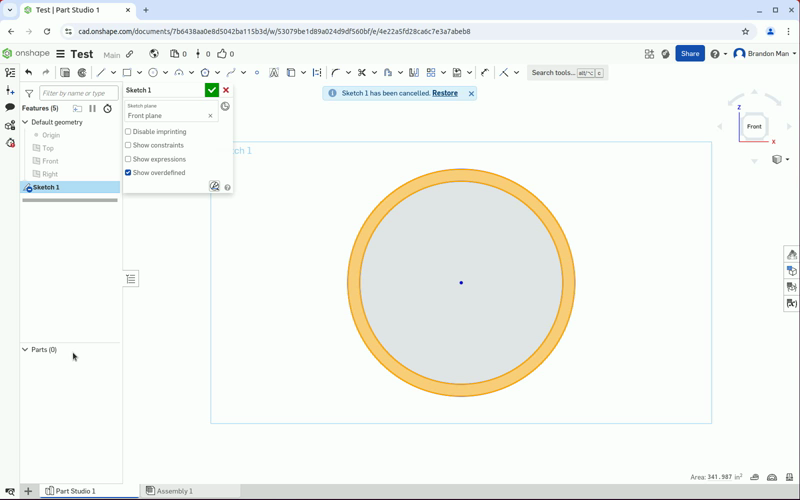
key(shift+e)
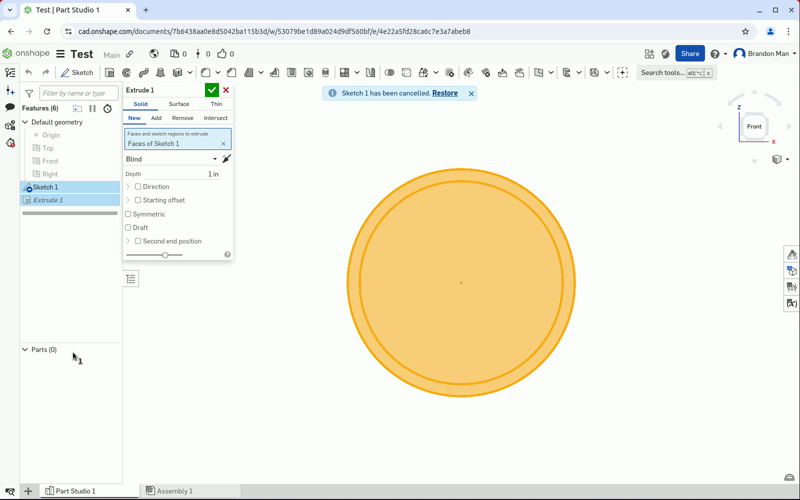
mouse_move(143, 106)
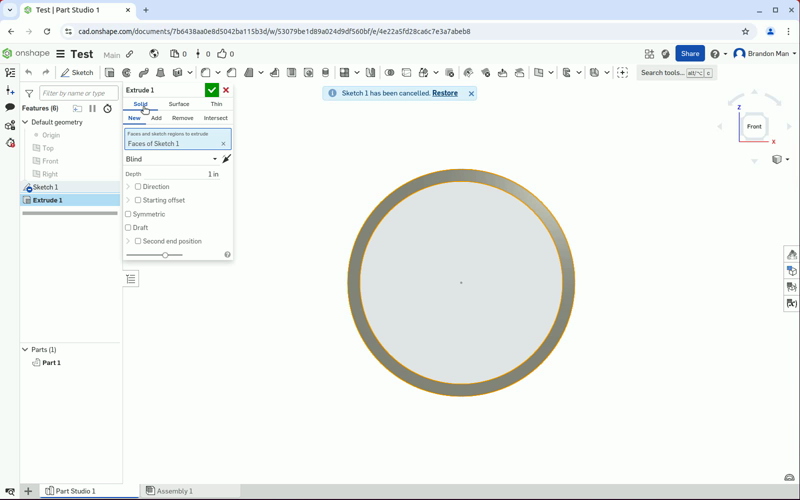
click(143, 106)
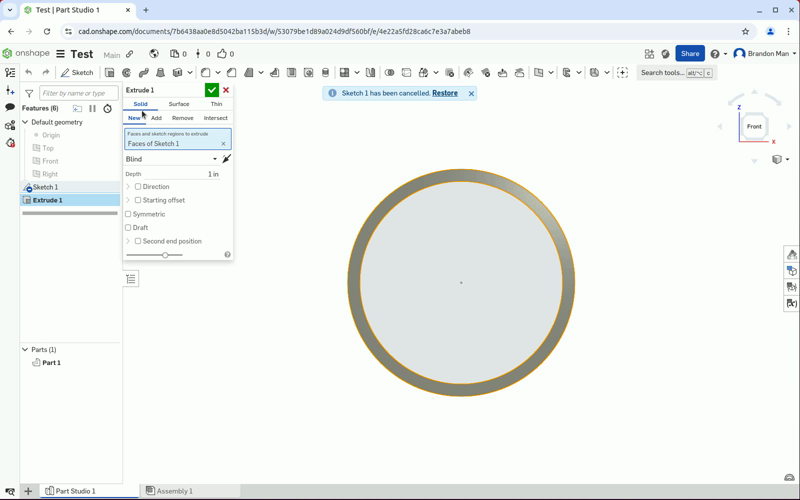
mouse_move(137, 120)
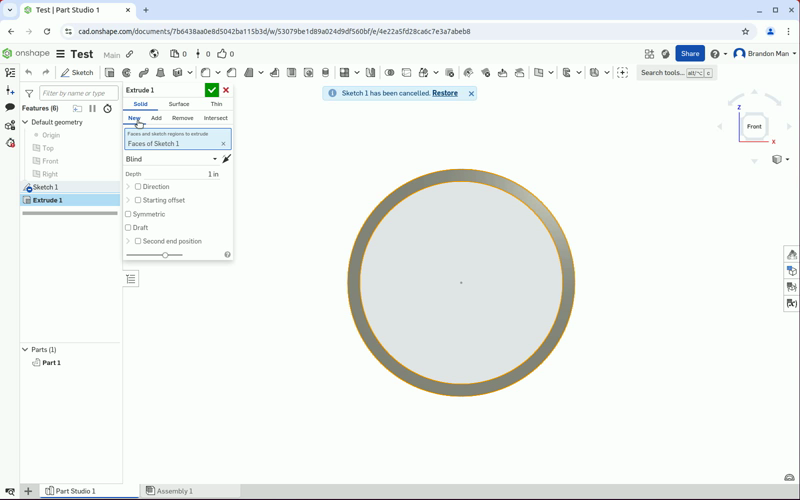
click(137, 120)
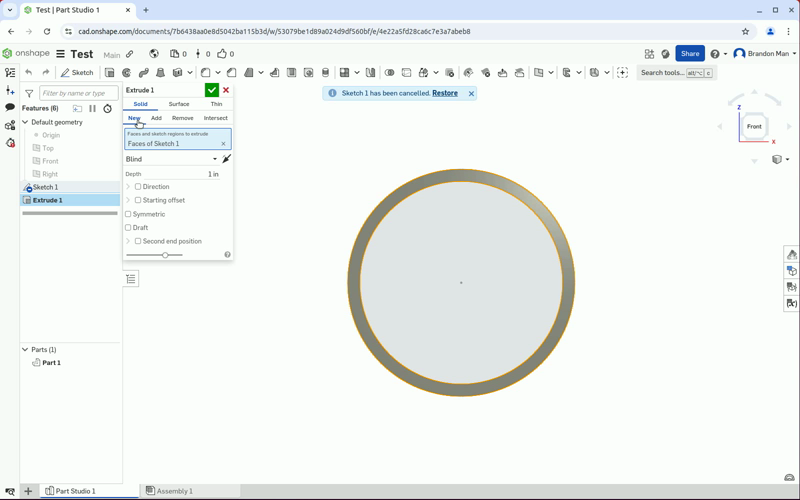
key(tab, 4)
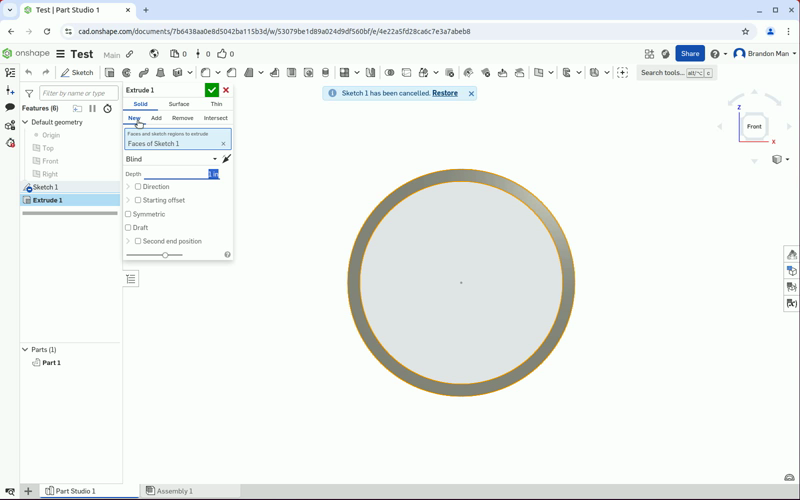
text(1.204)
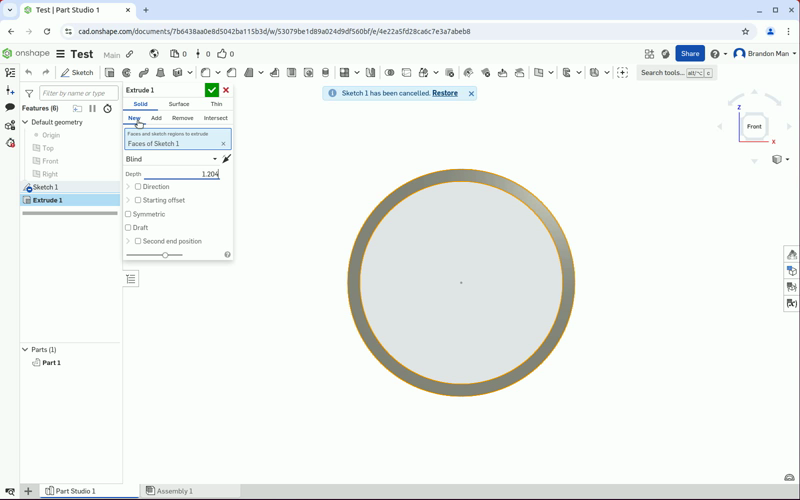
key(enter)
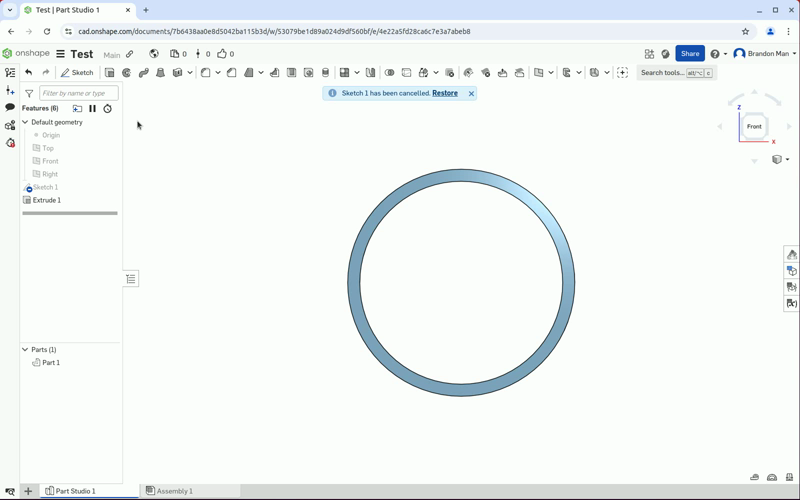
key(shift+h)
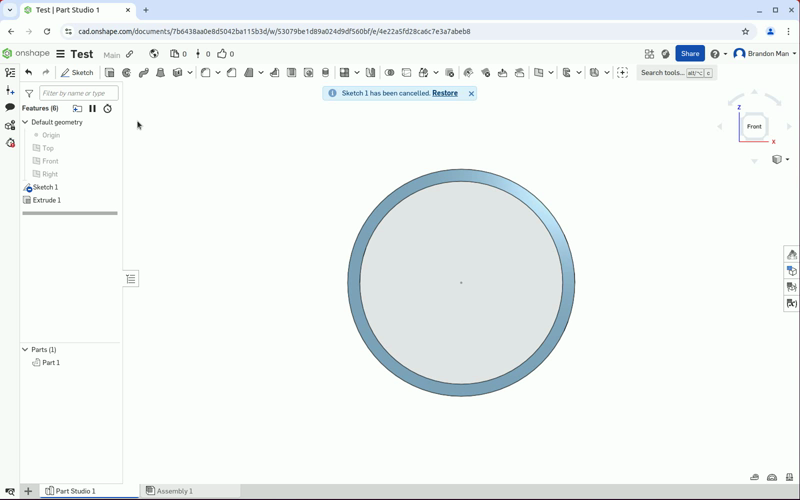
key(shift+h)
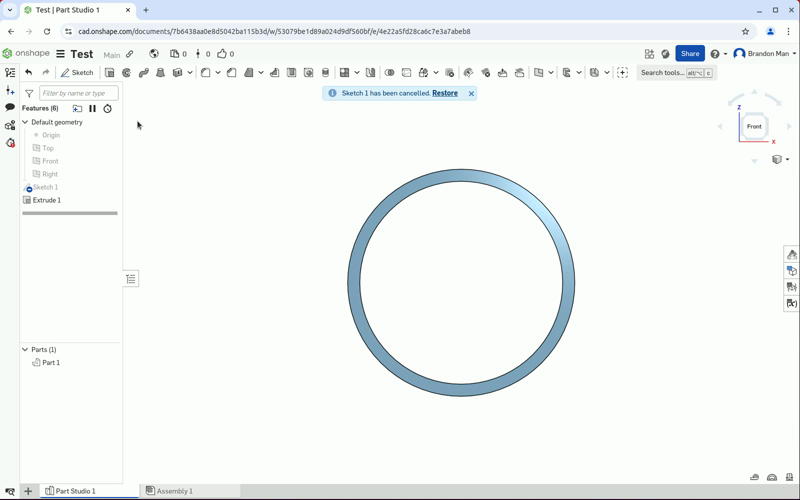
mouse_move(73, 189)
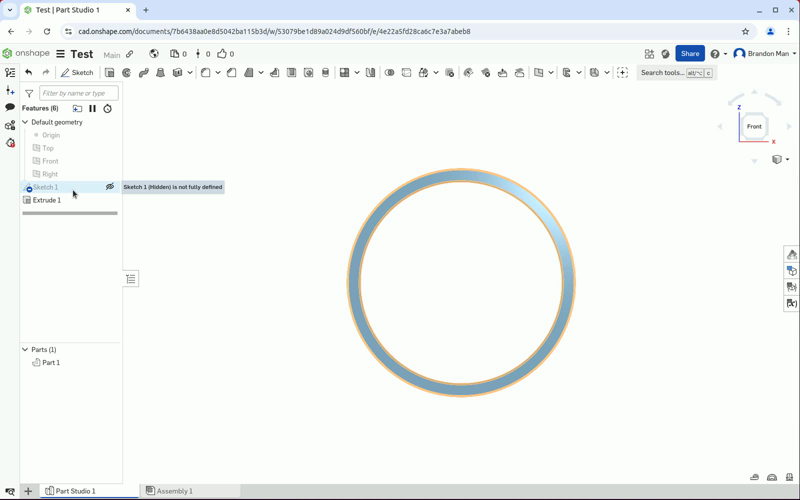
click(73, 189)
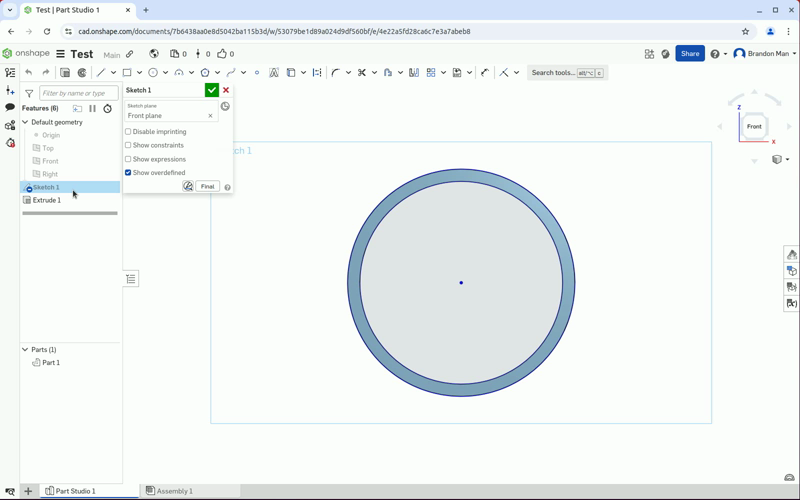
mouse_move(229, 92)
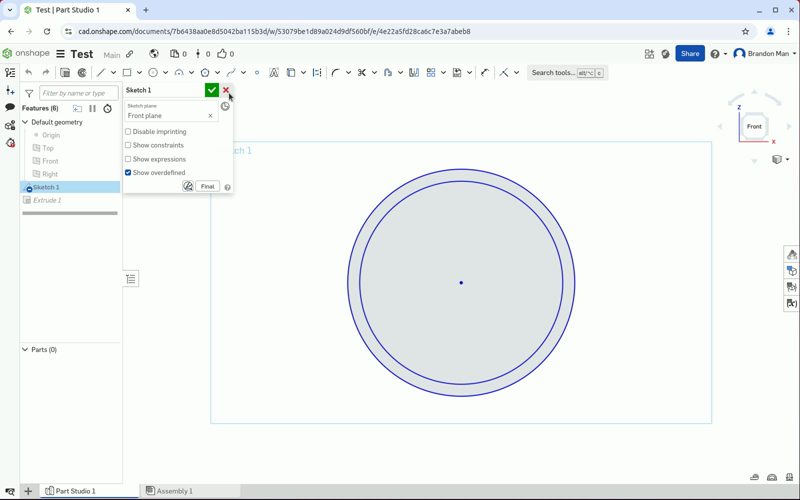
click(229, 92)
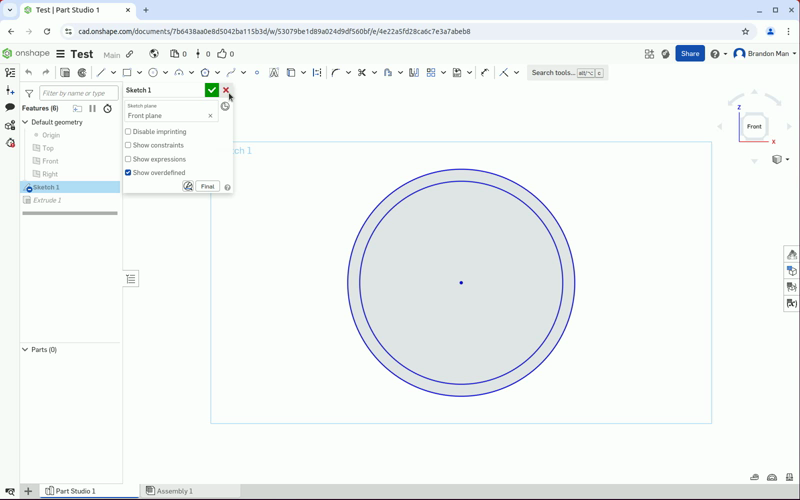
key(shift+s)
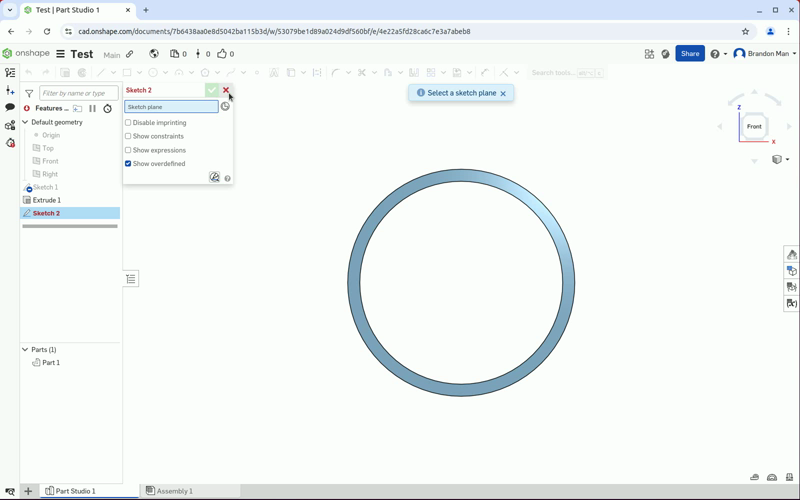
mouse_move(73, 163)
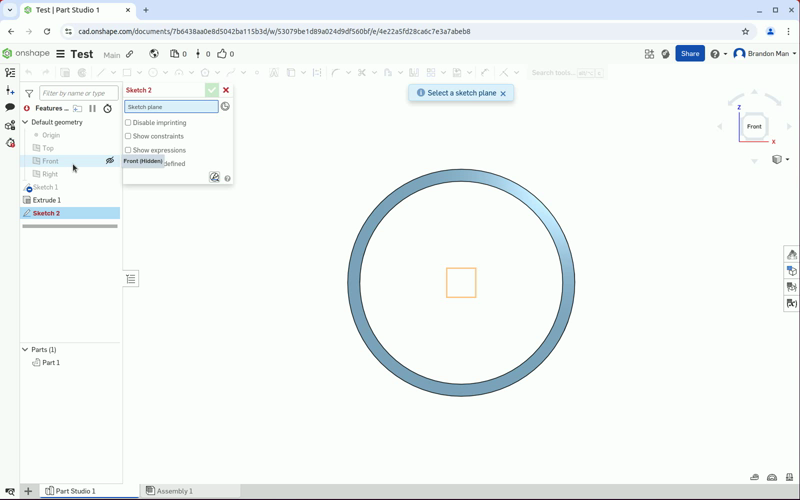
click(73, 163)
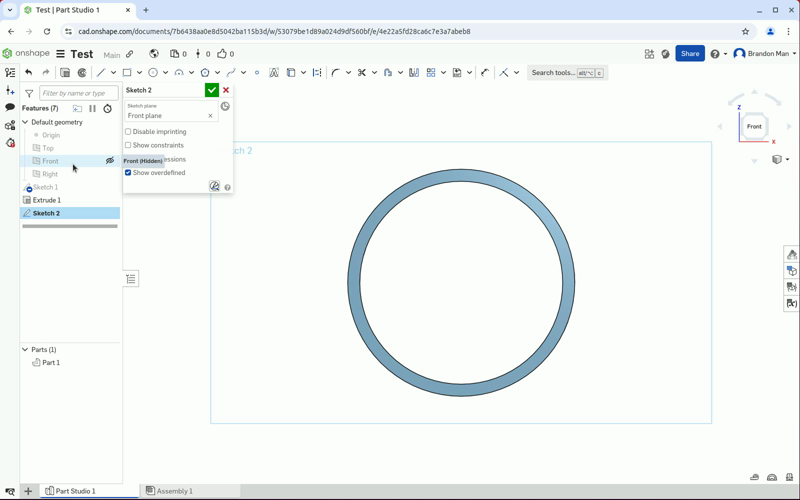
mouse_move(73, 352)
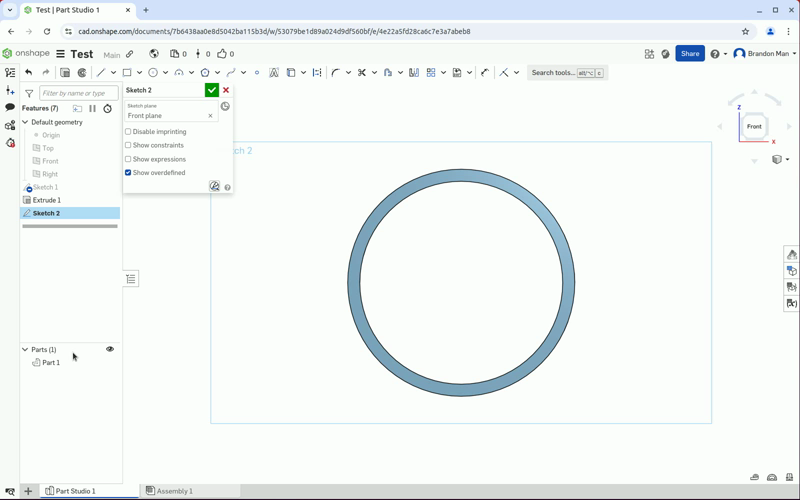
key(y)
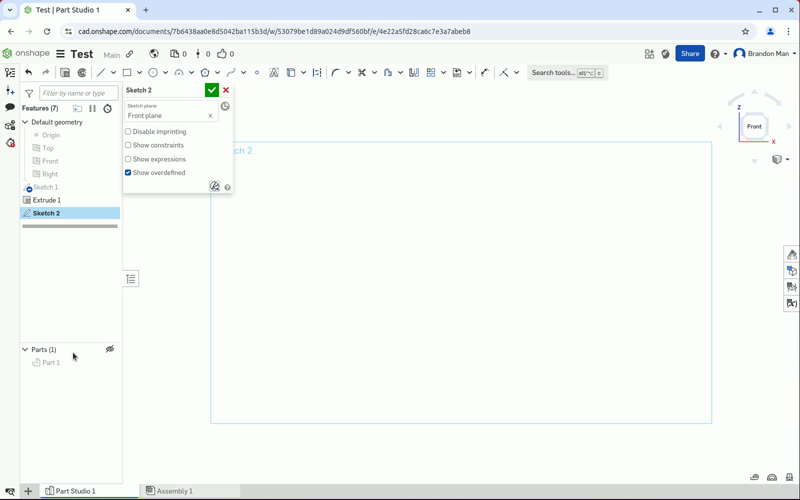
key(c)
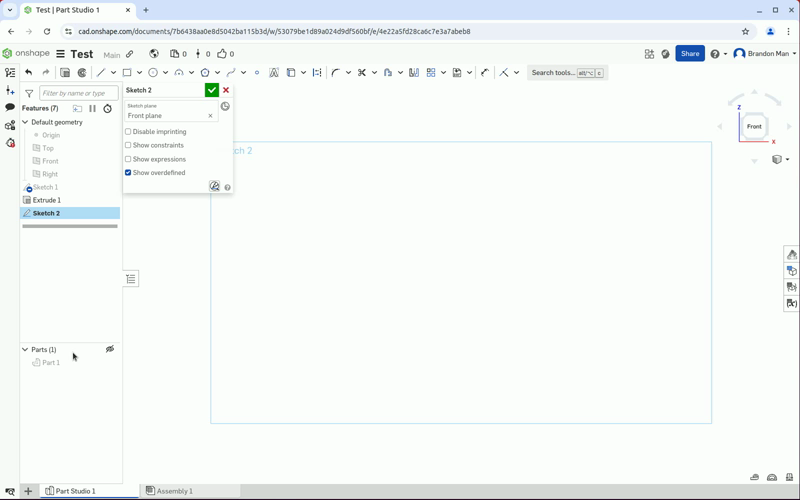
key_down(shift)
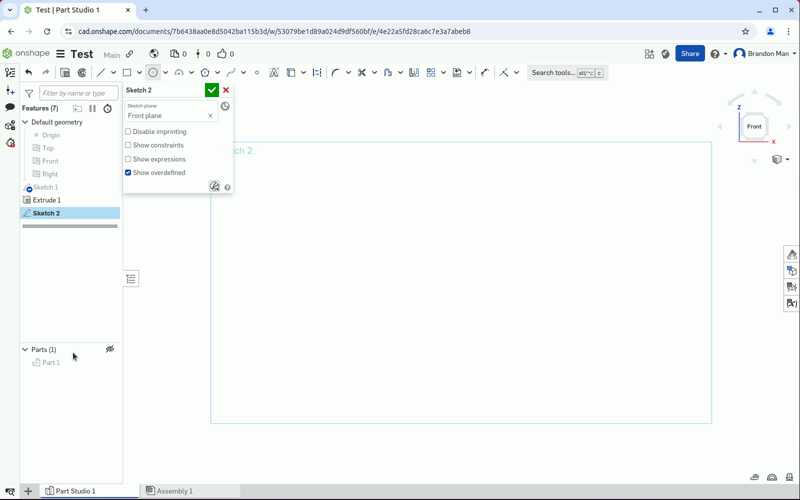
mouse_move(461, 282)
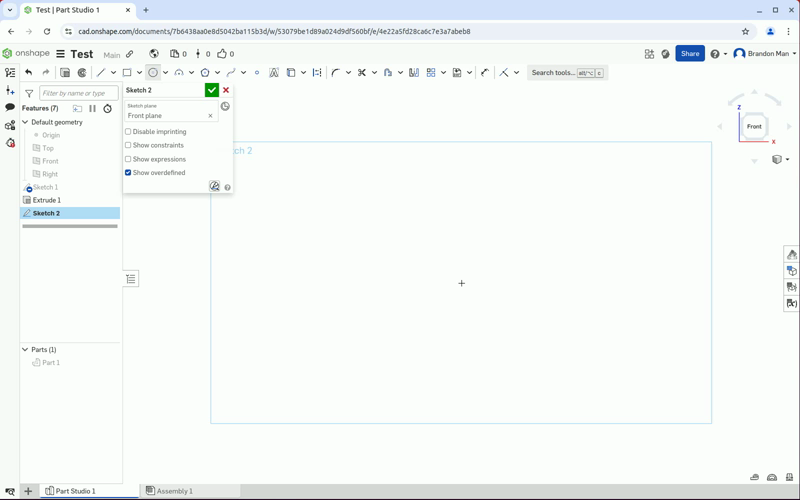
click(461, 282)
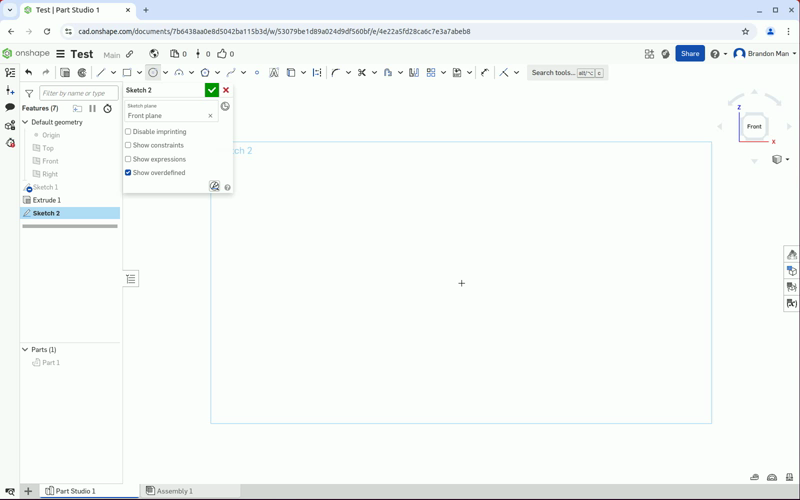
key_up(shift)
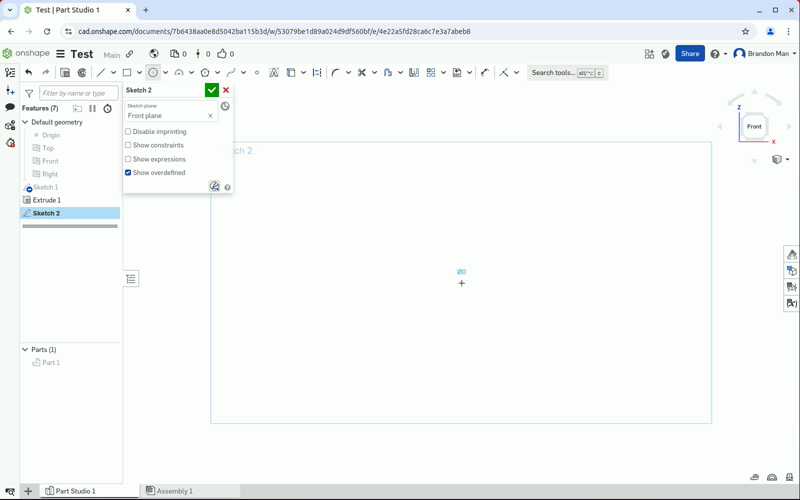
mouse_move(565, 282)
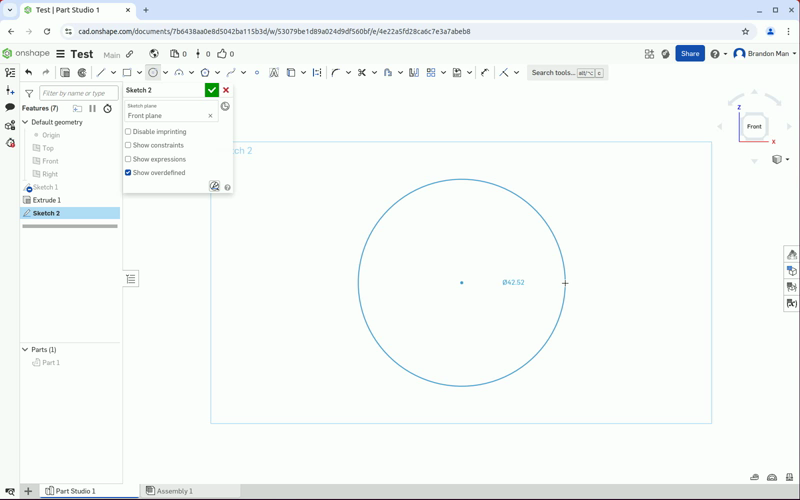
click(565, 282)
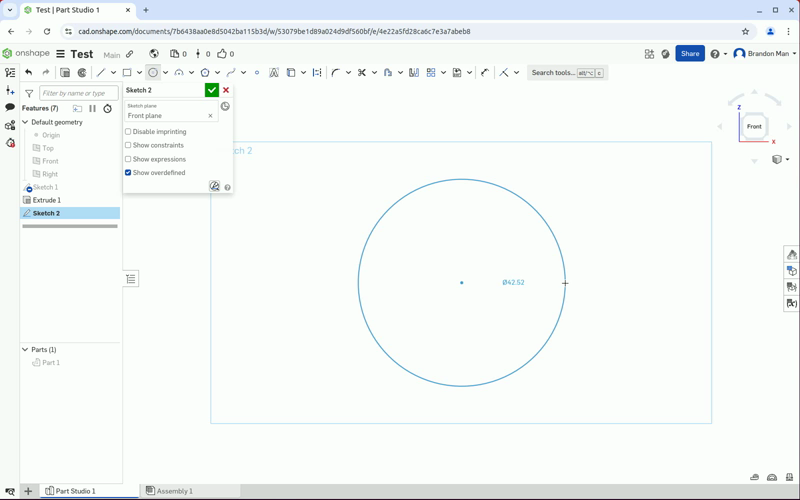
key(esc)
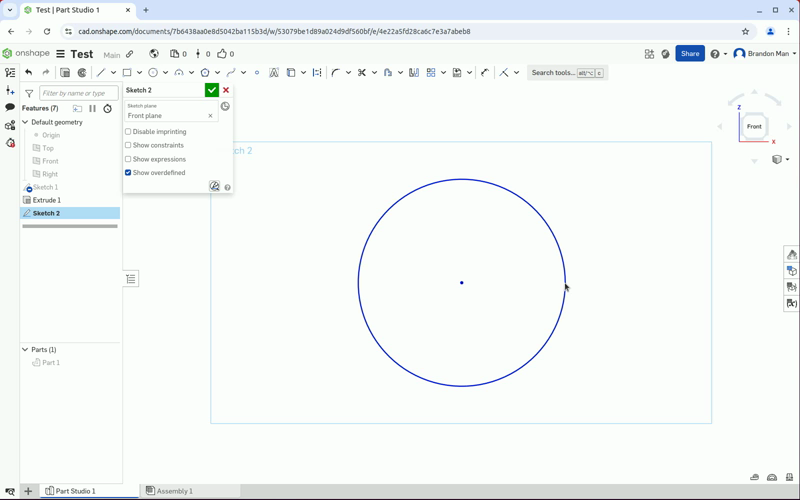
key(c)
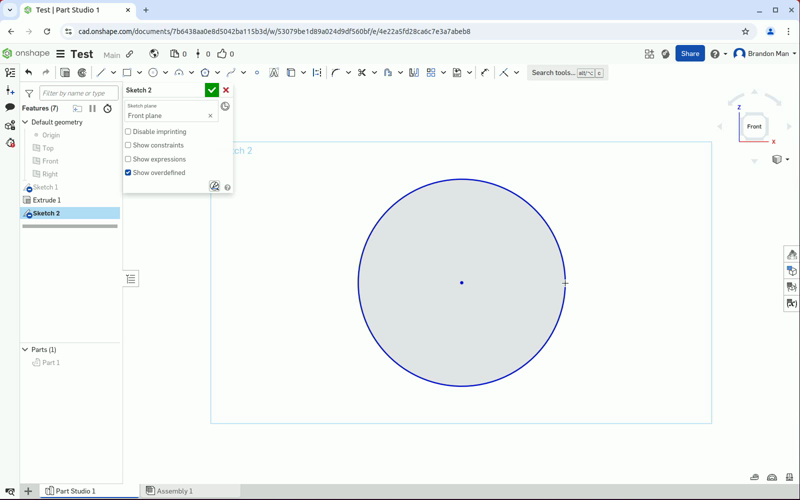
key_down(shift)
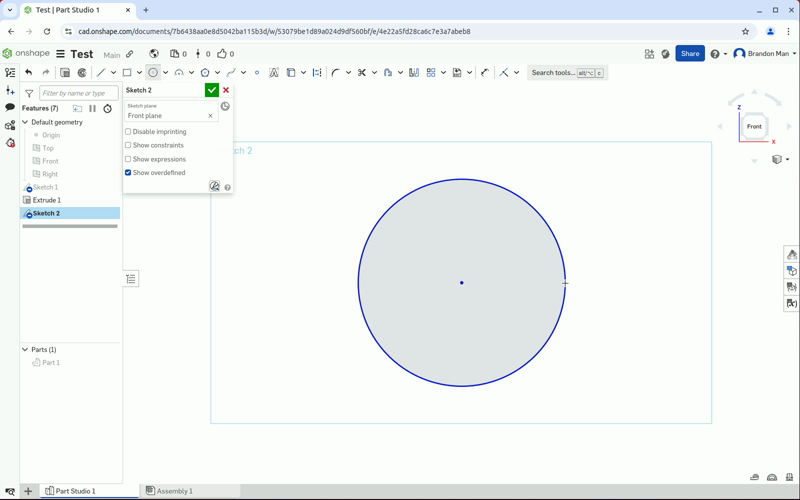
mouse_move(461, 282)
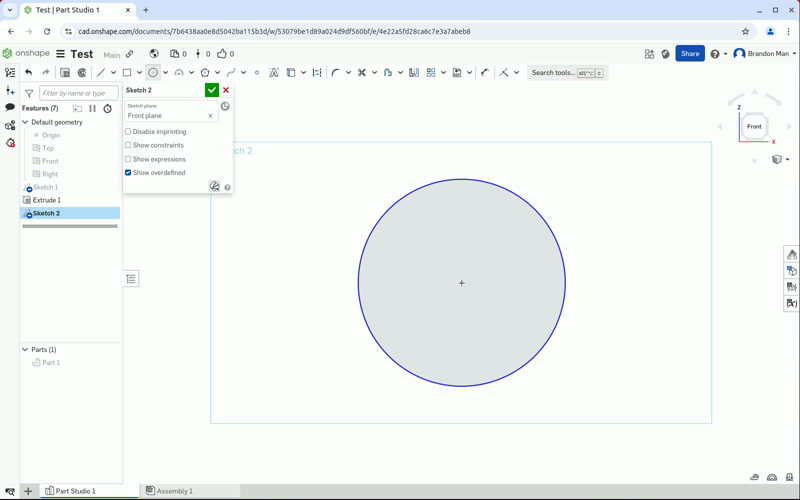
click(461, 282)
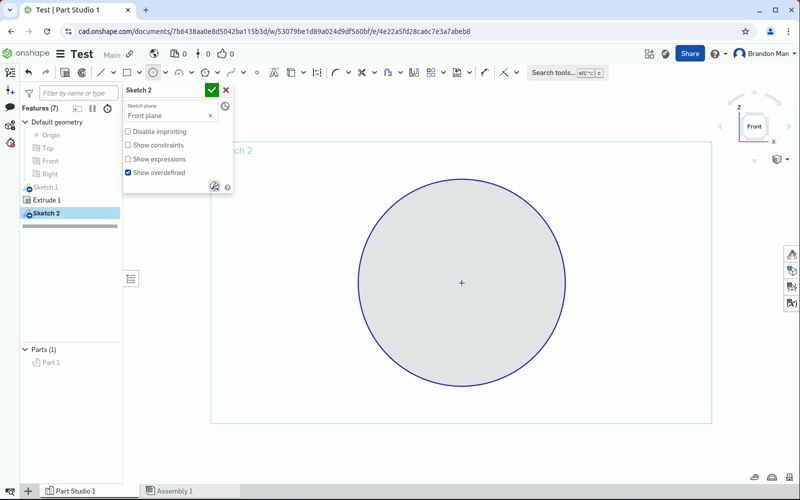
key_up(shift)
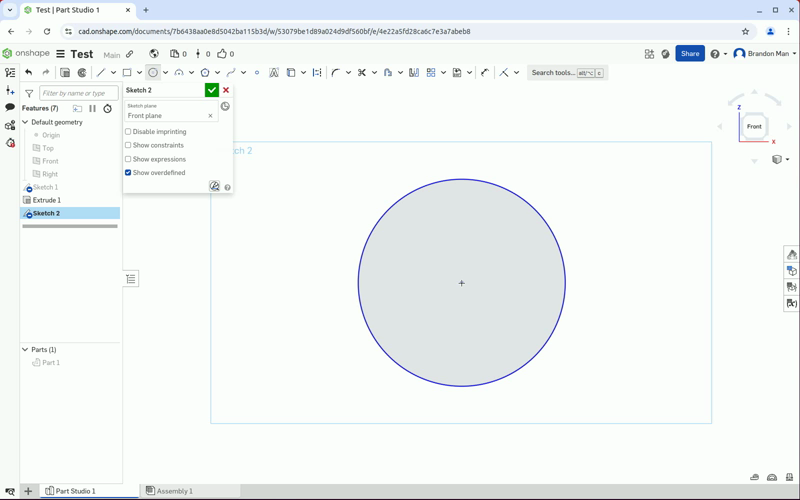
mouse_move(472, 282)
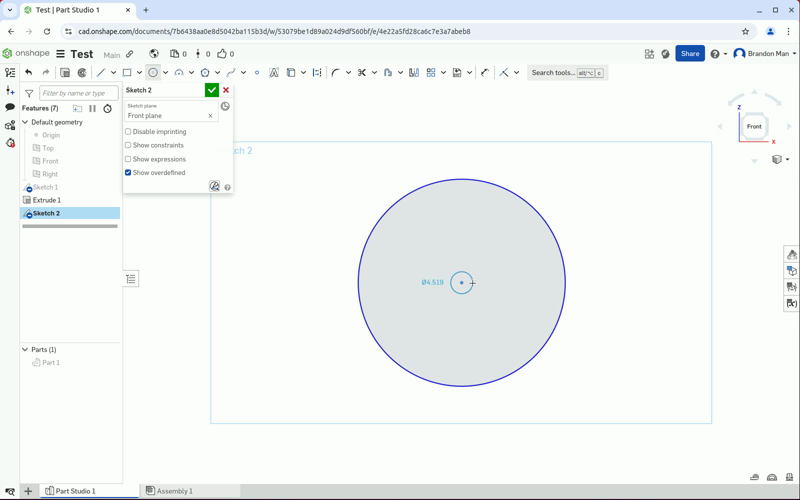
click(472, 282)
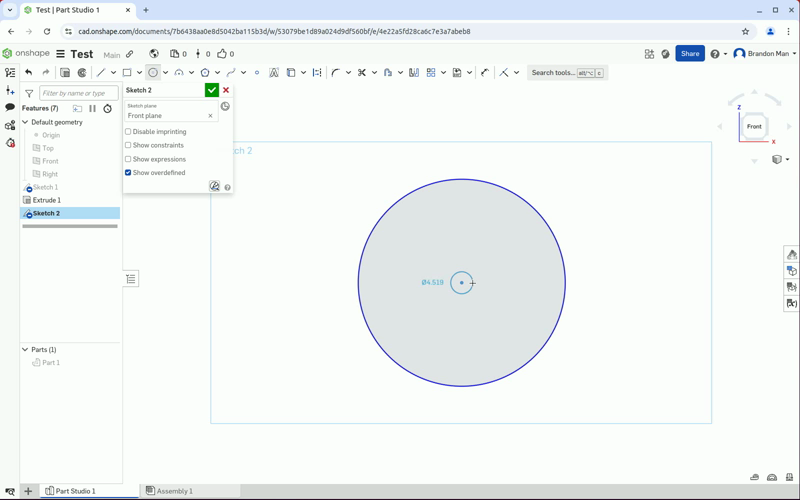
key(esc)
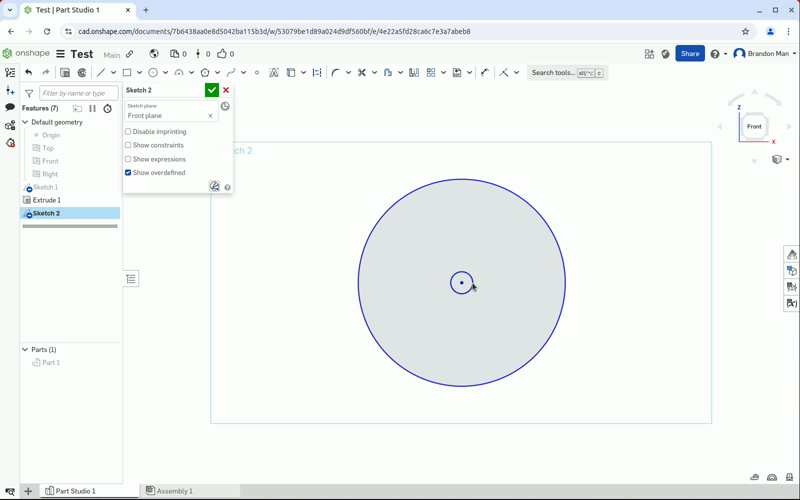
mouse_move(466, 361)
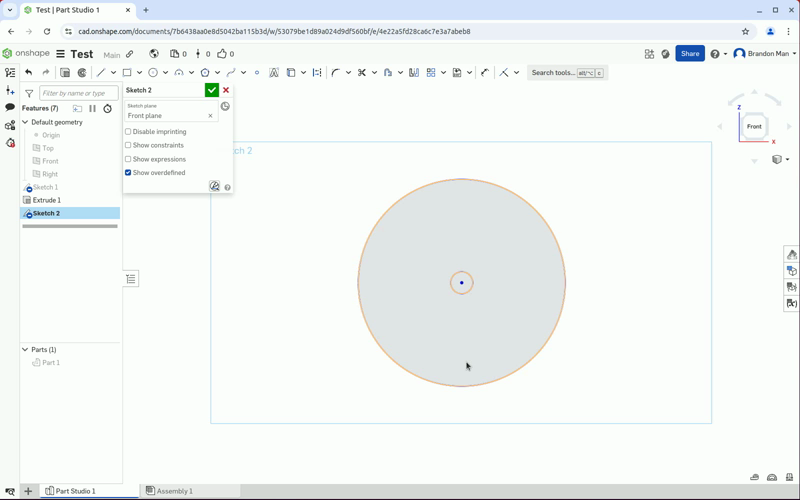
click(466, 361)
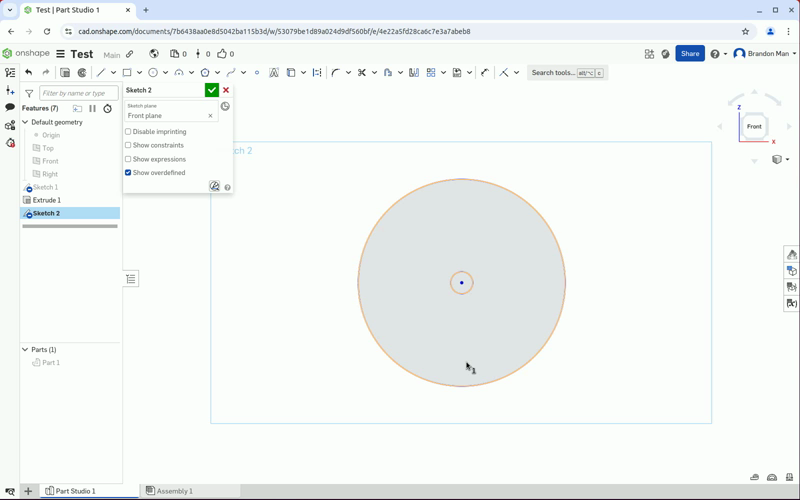
mouse_move(73, 352)
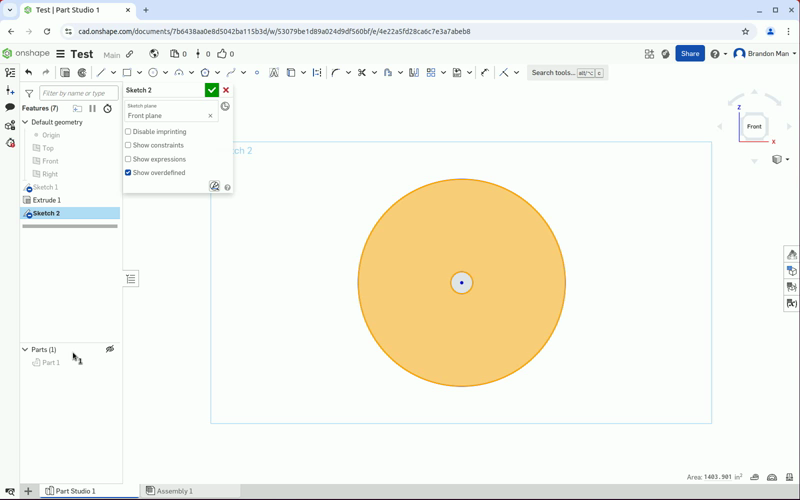
key(shift+y)
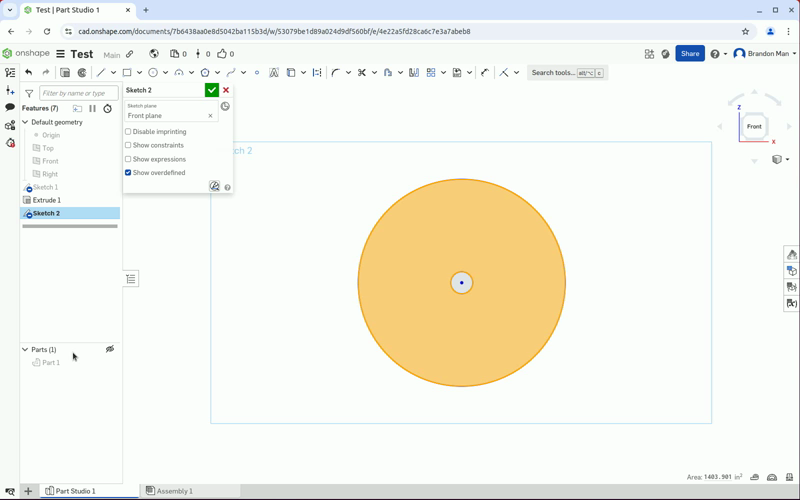
key(shift+e)
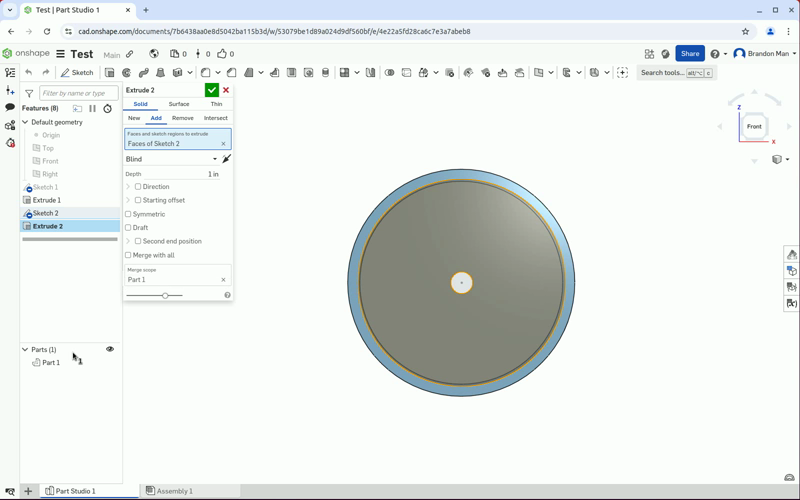
mouse_move(143, 106)
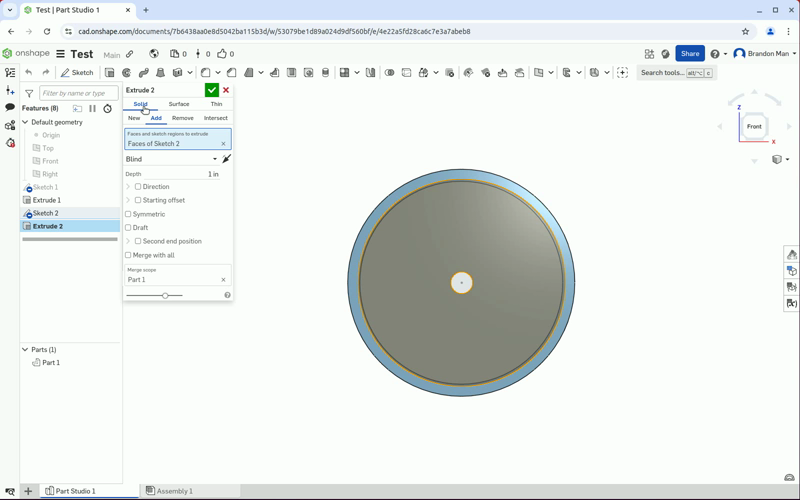
click(143, 106)
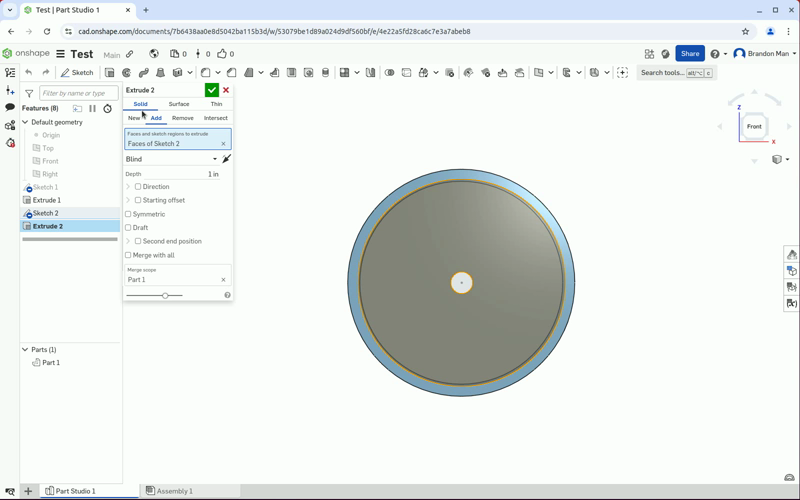
mouse_move(137, 120)
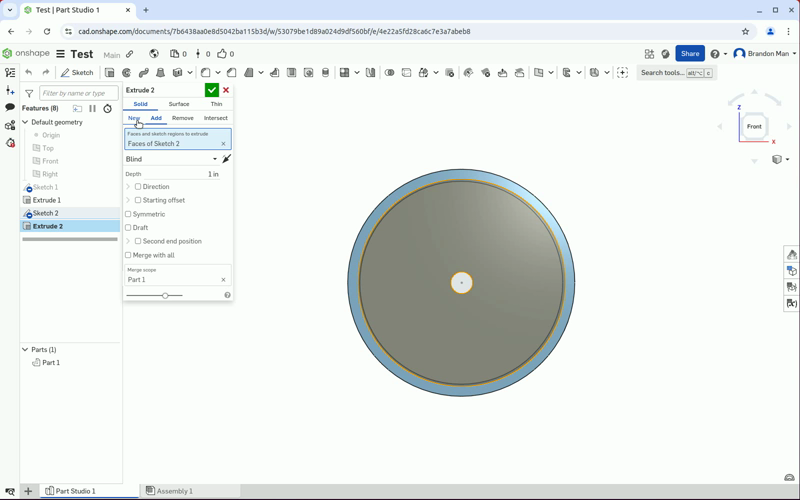
click(137, 120)
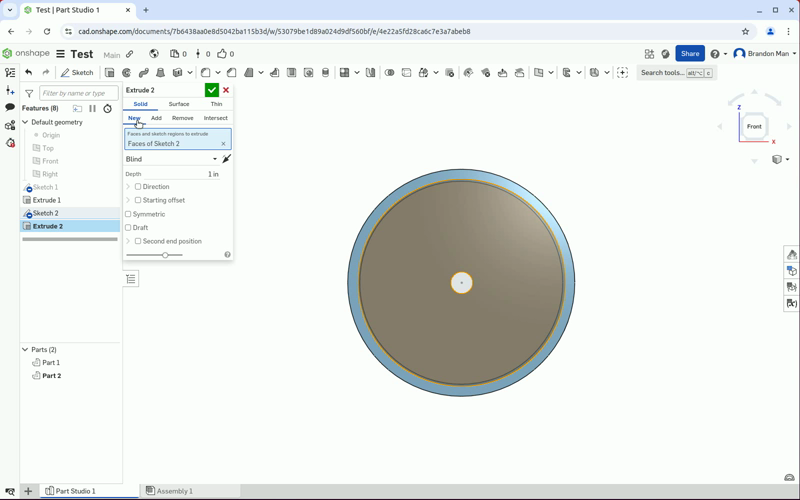
key(tab, 4)
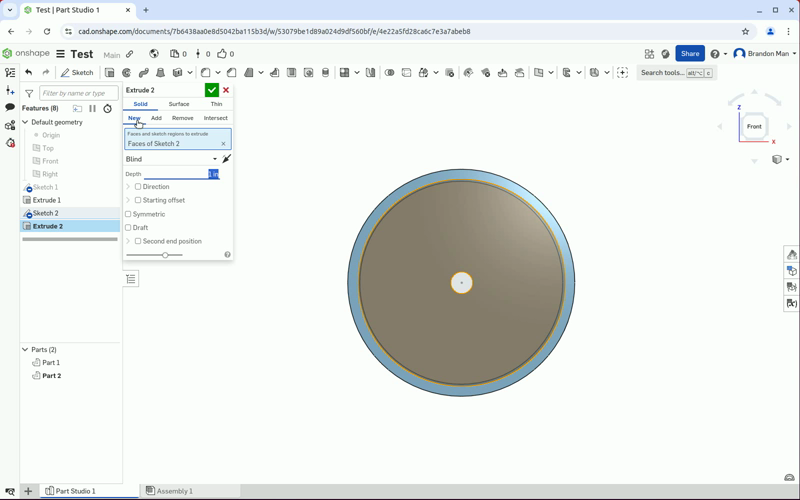
text(1.204)
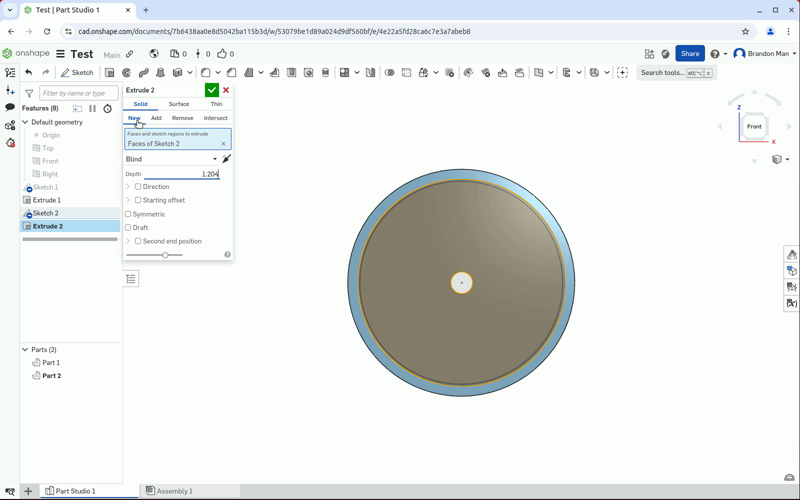
key(enter)
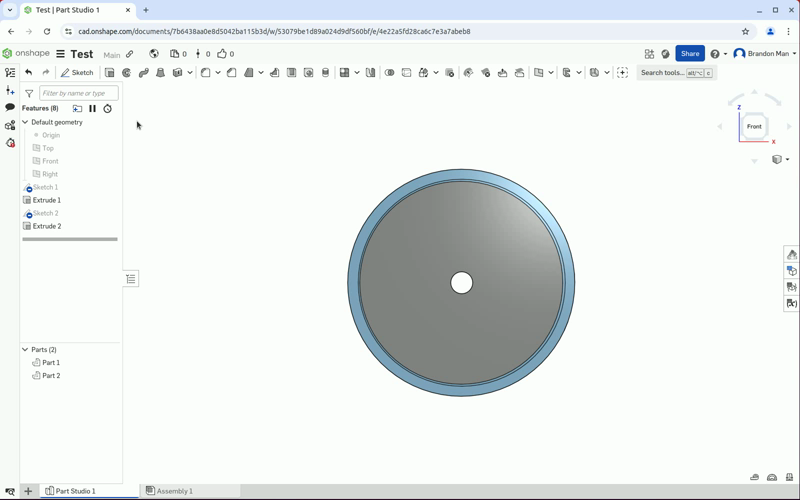
key(shift+h)
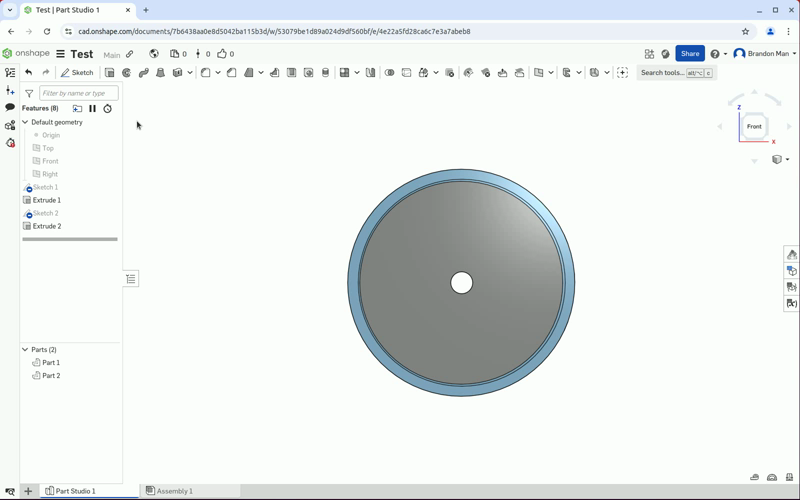
key(shift+h)
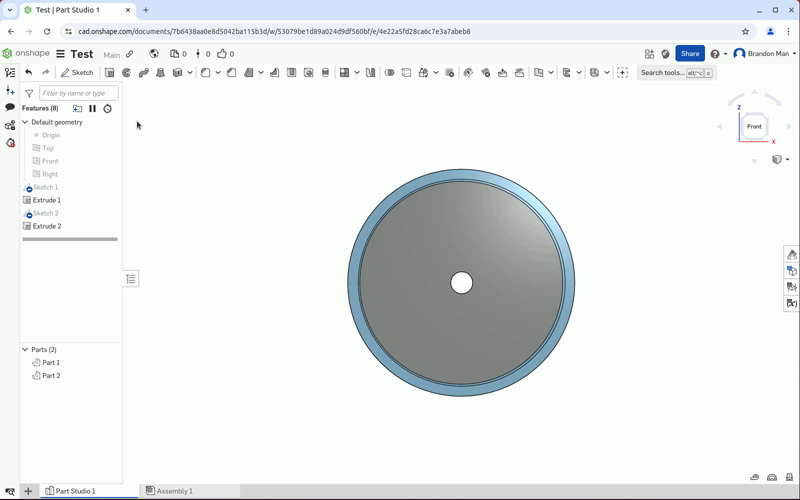
mouse_move(73, 189)
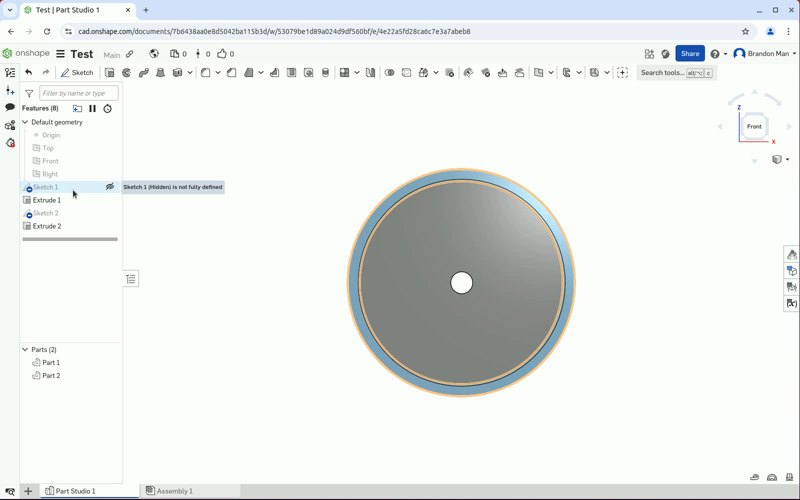
click(73, 189)
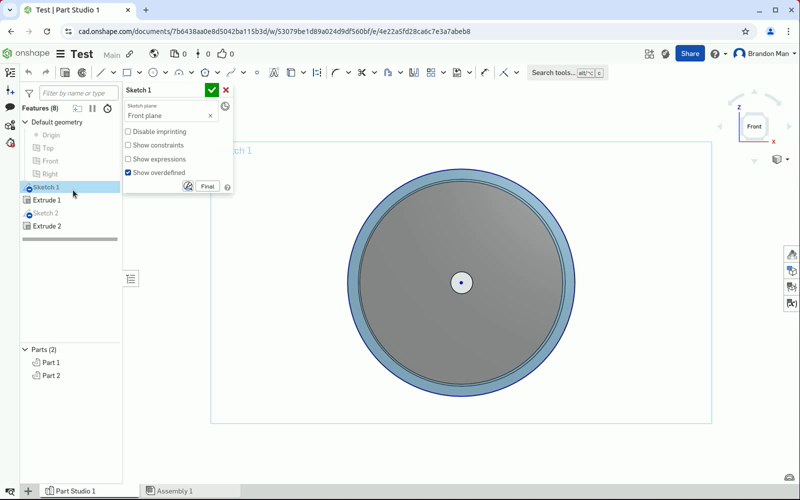
mouse_move(229, 92)
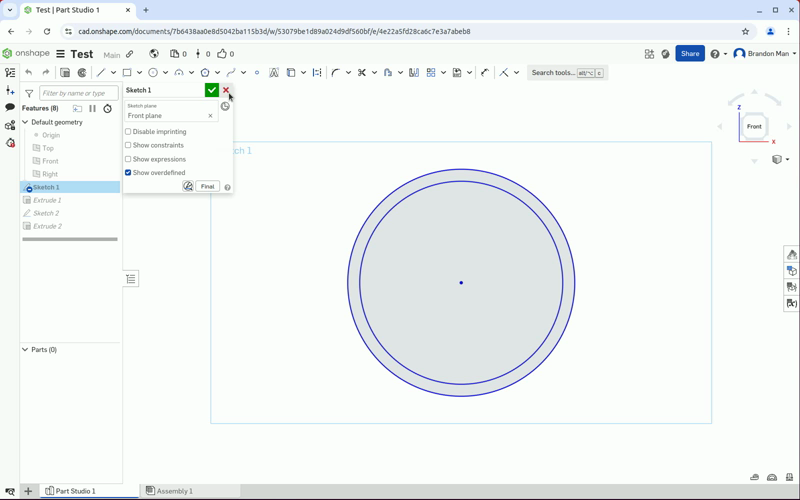
click(229, 92)
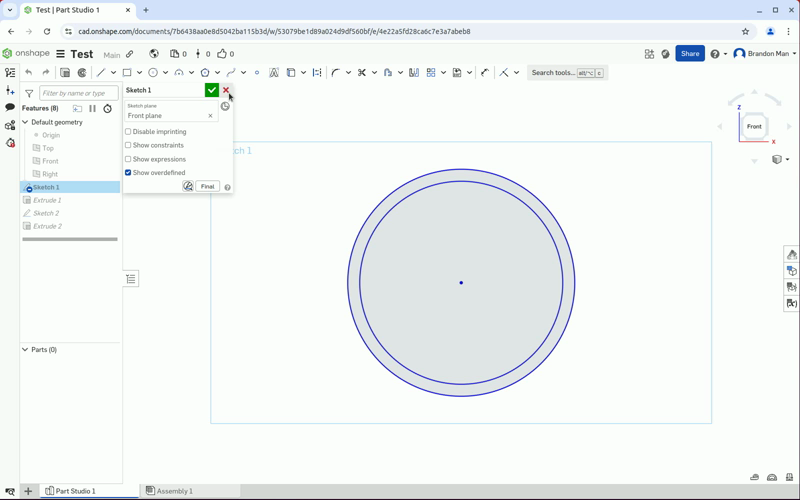
key(shift+s)
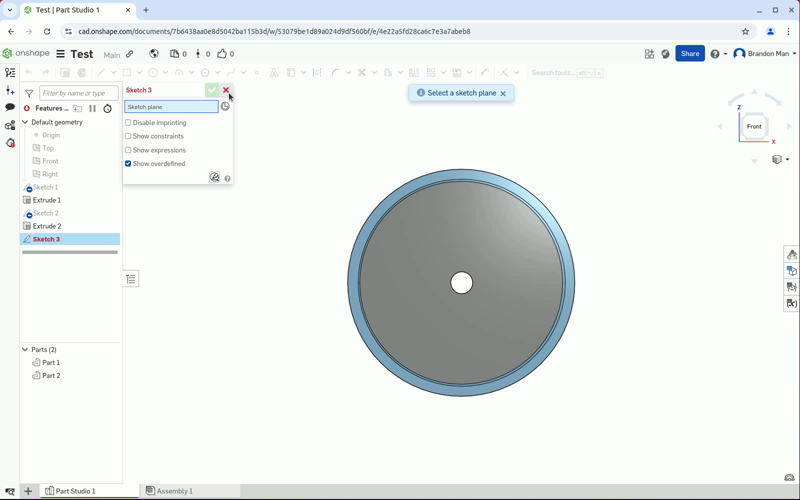
mouse_move(73, 163)
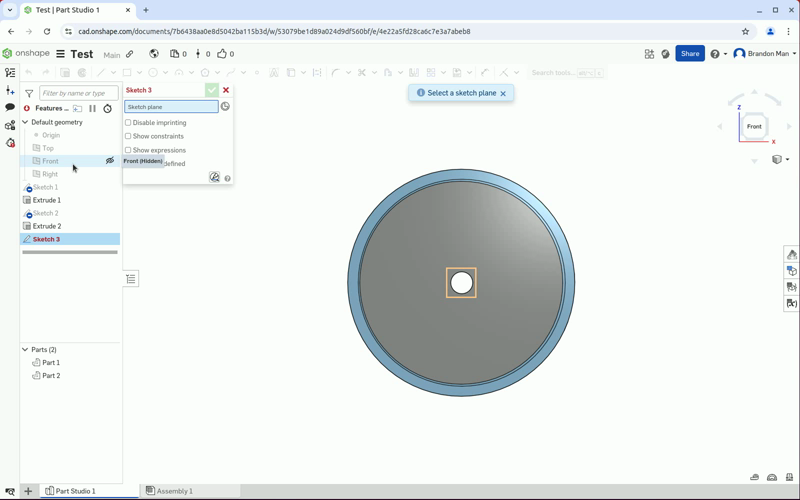
click(73, 163)
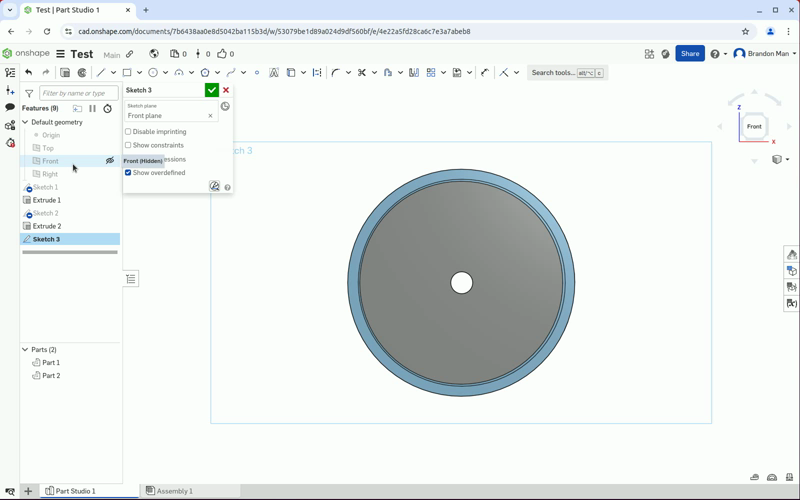
mouse_move(73, 352)
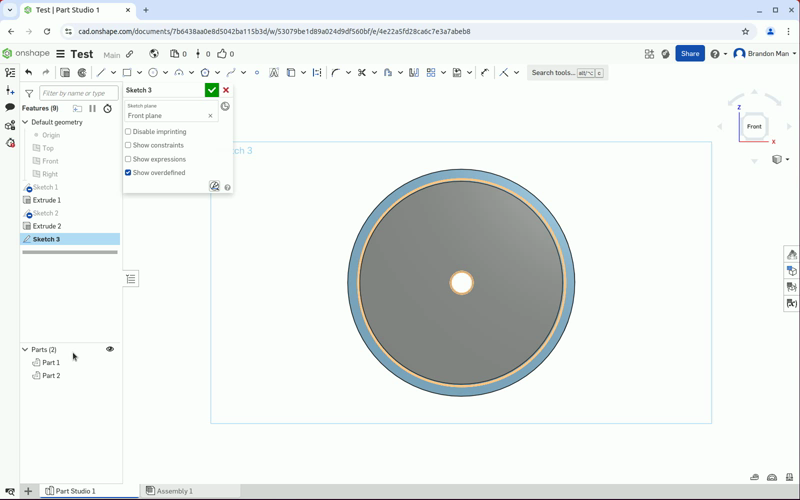
key(y)
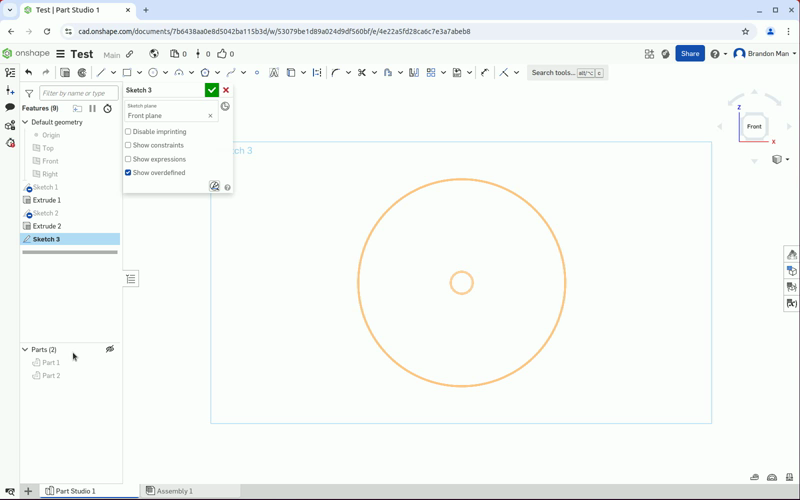
key(c)
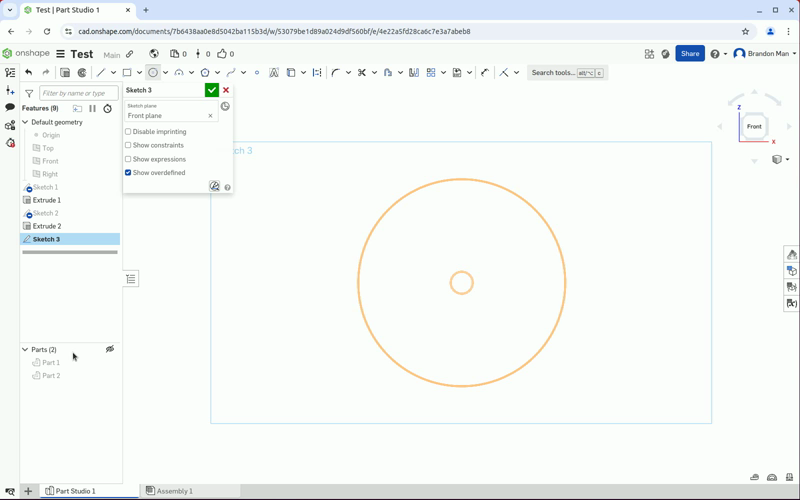
key_down(shift)
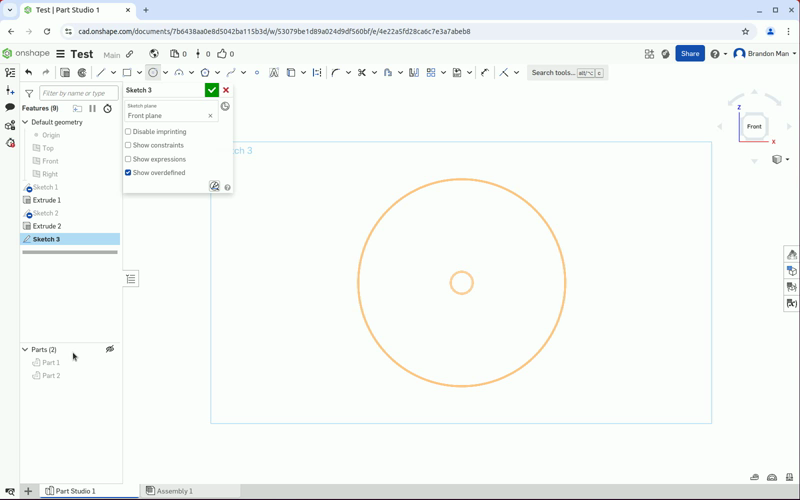
mouse_move(461, 282)
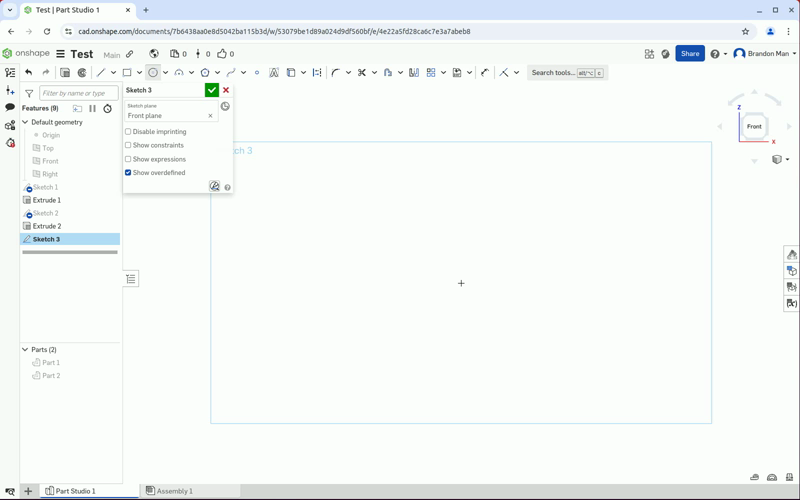
click(461, 282)
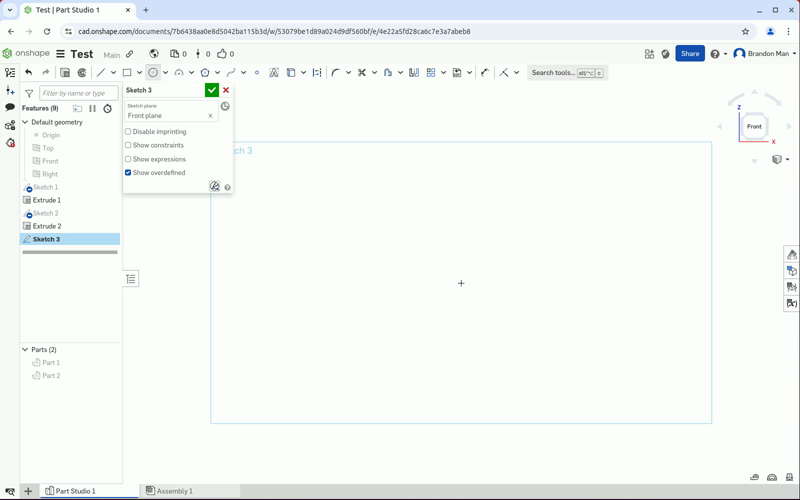
key_up(shift)
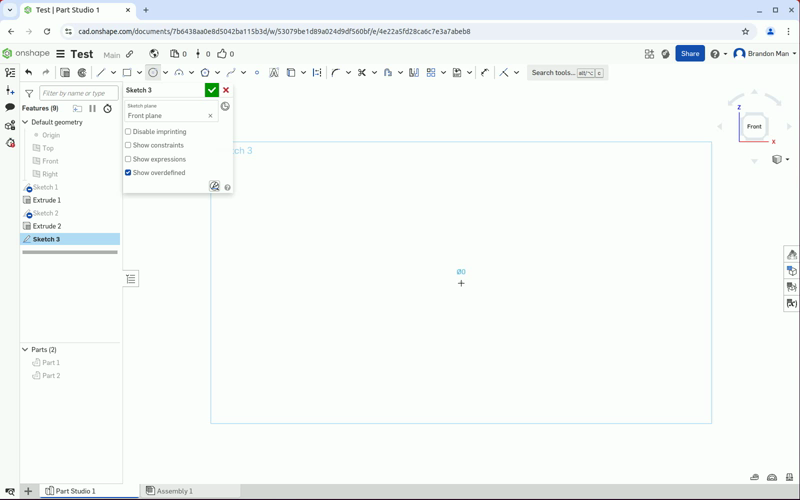
mouse_move(574, 282)
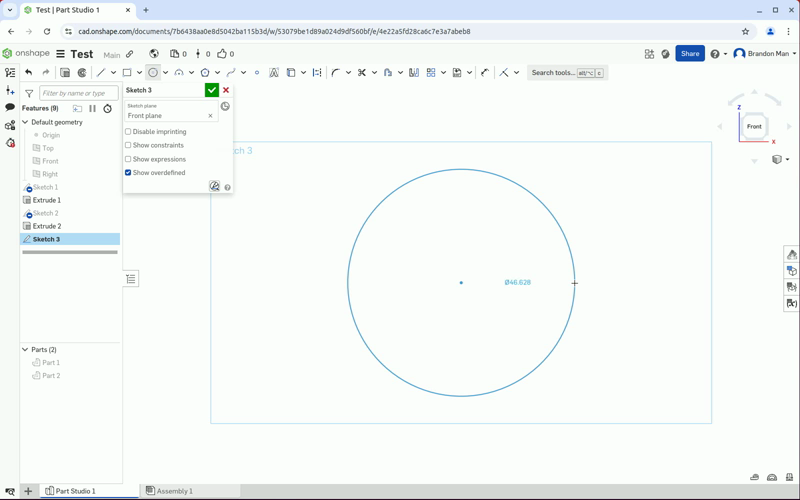
click(574, 282)
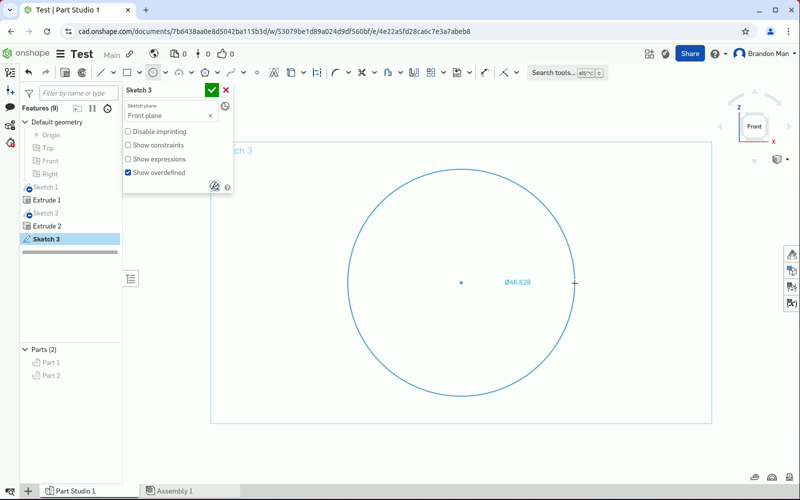
key(esc)
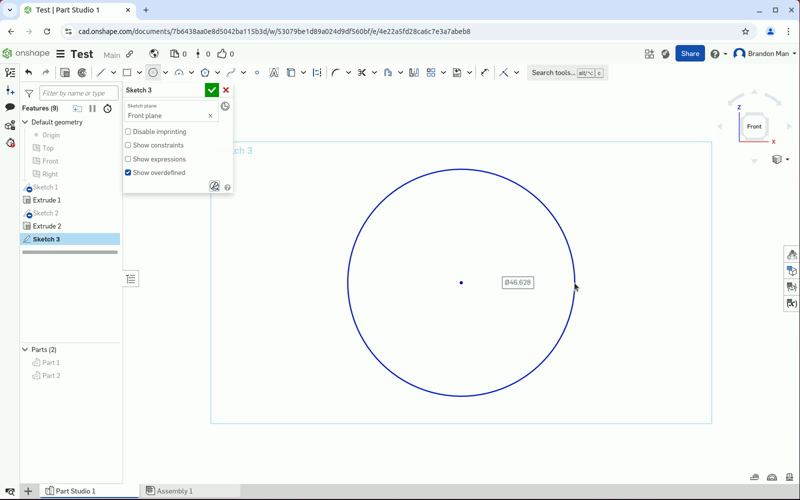
key(c)
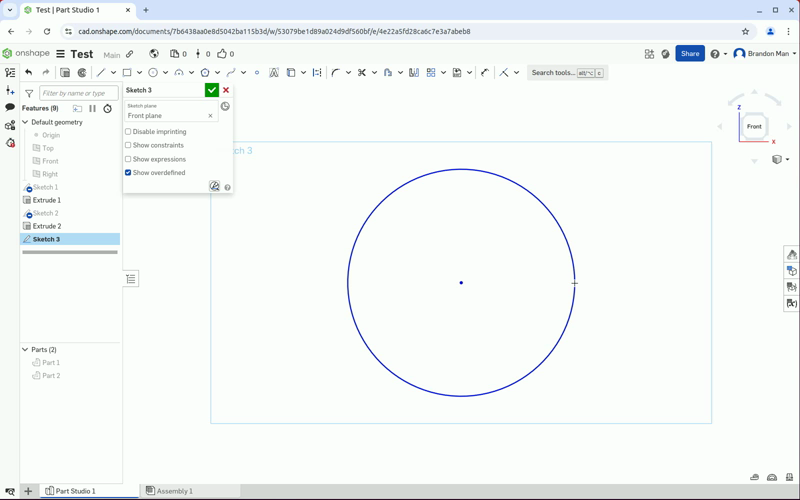
key_down(shift)
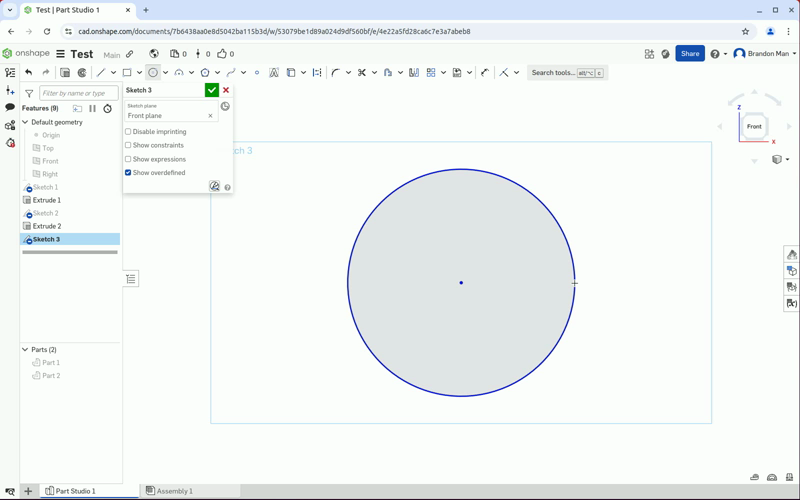
mouse_move(461, 282)
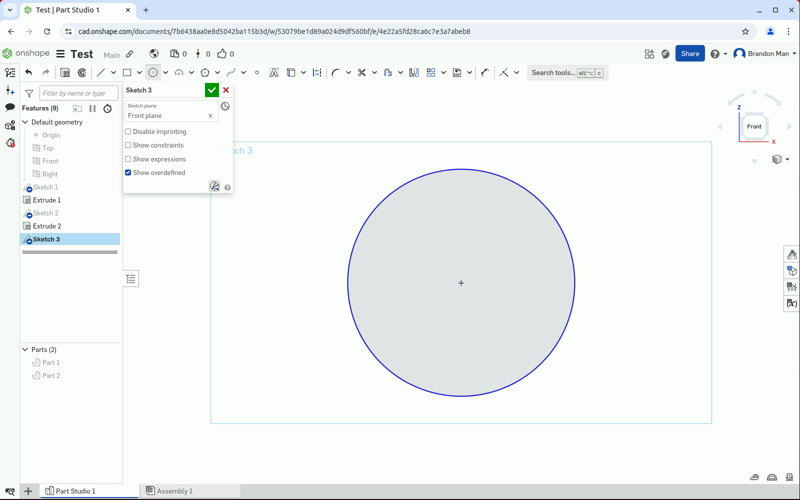
click(461, 282)
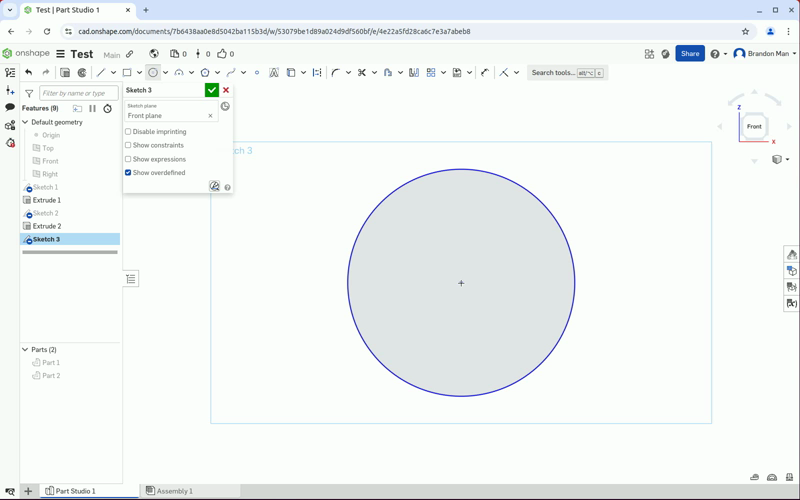
key_up(shift)
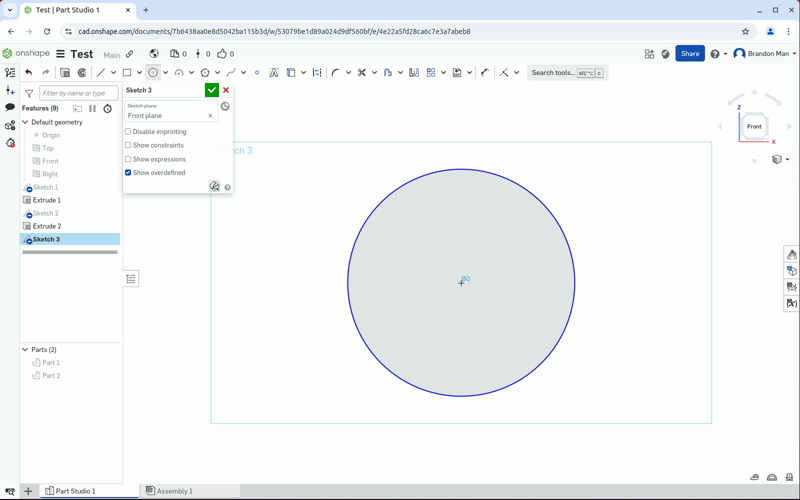
mouse_move(562, 282)
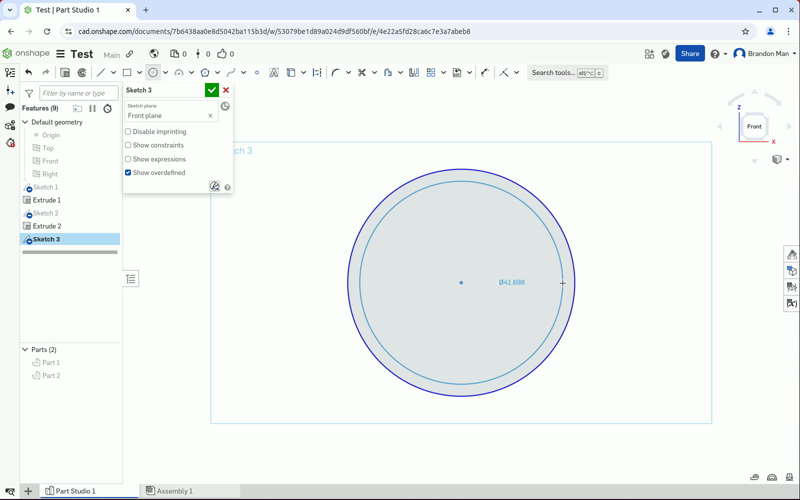
click(562, 282)
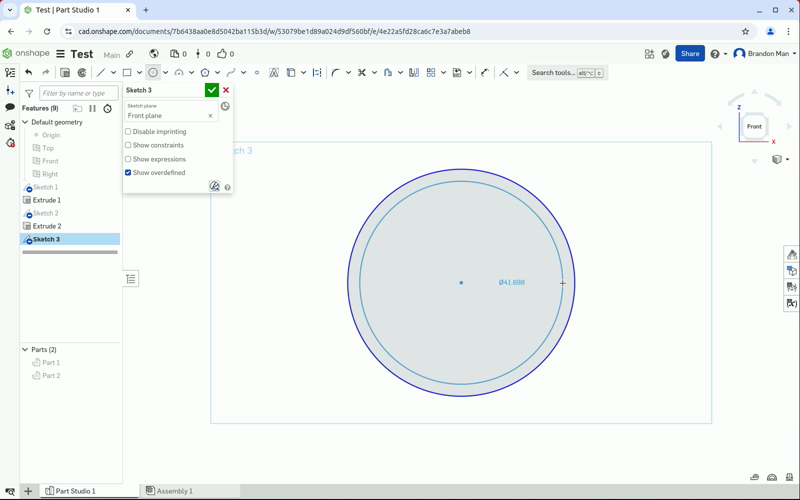
key(esc)
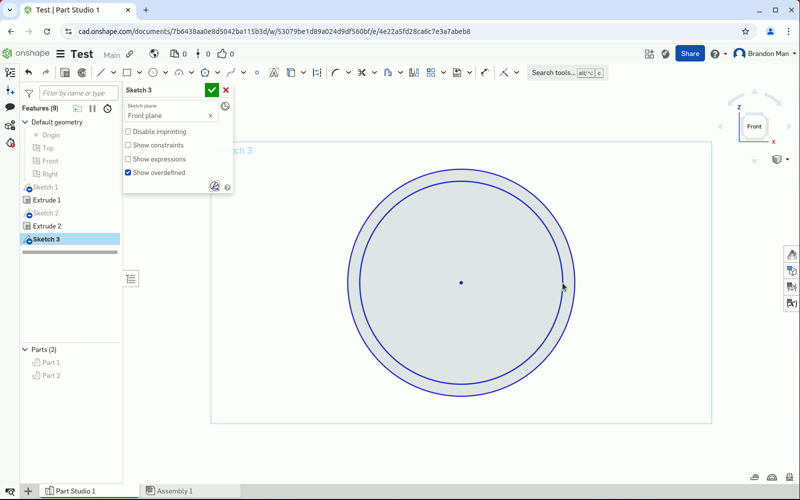
mouse_move(475, 389)
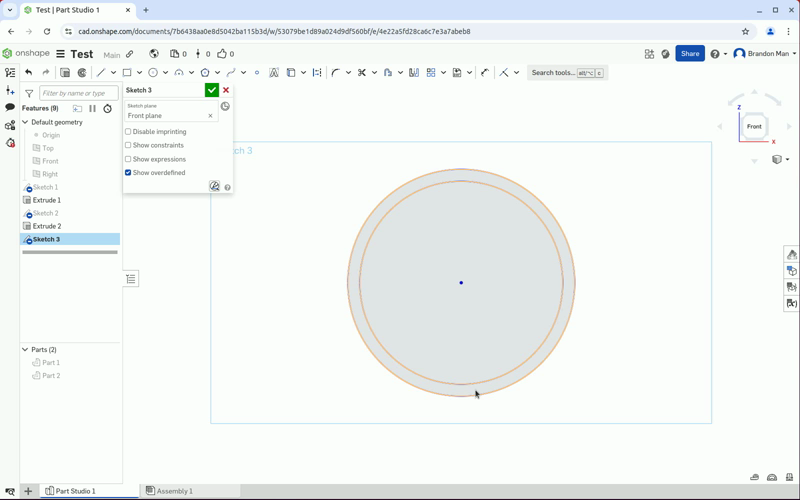
click(475, 389)
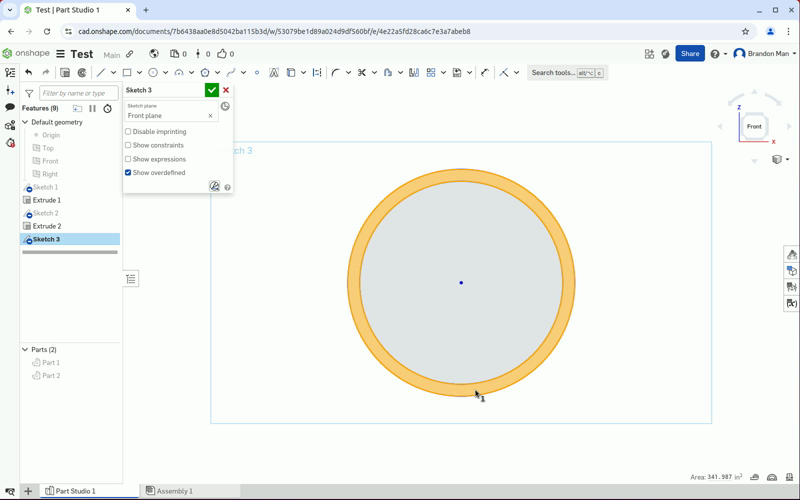
mouse_move(73, 352)
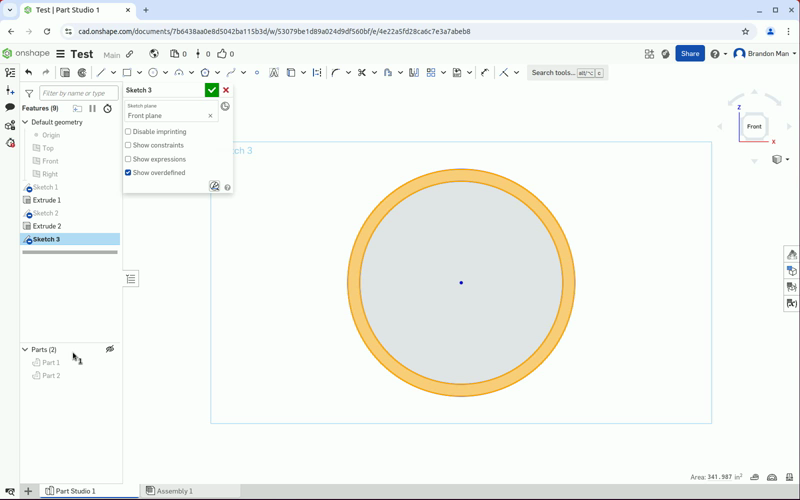
key(shift+y)
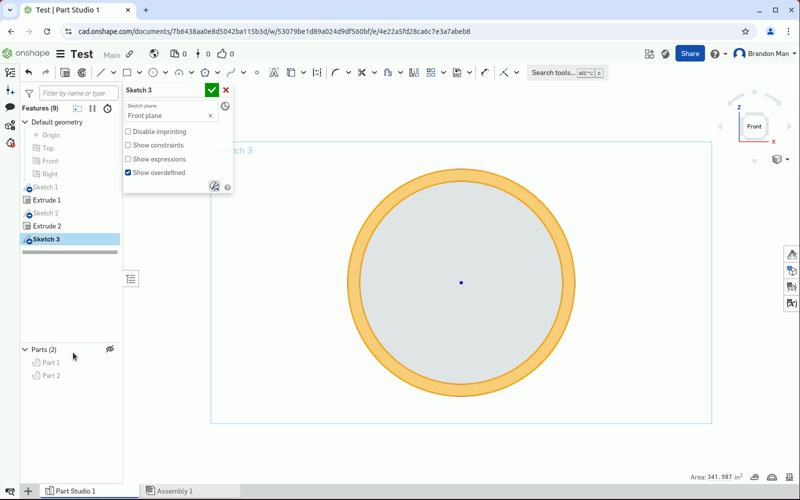
key(shift+e)
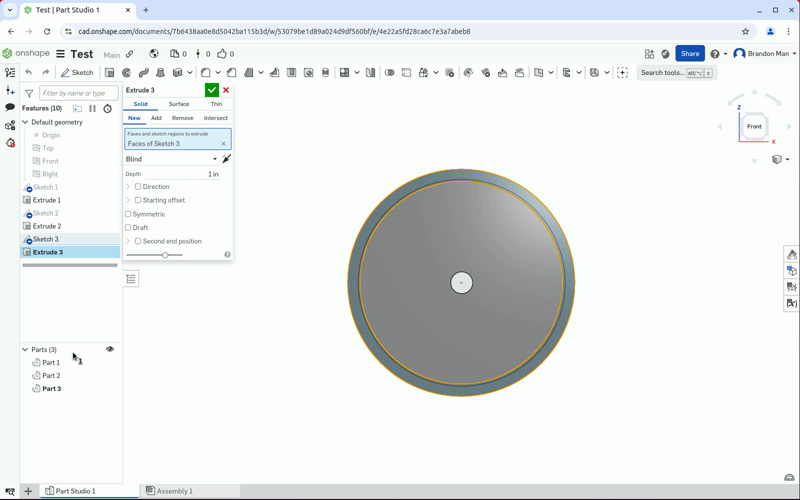
mouse_move(143, 106)
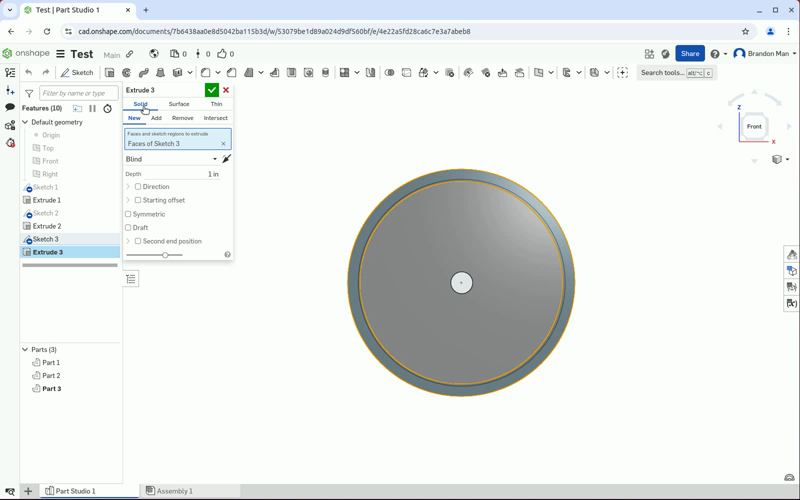
click(143, 106)
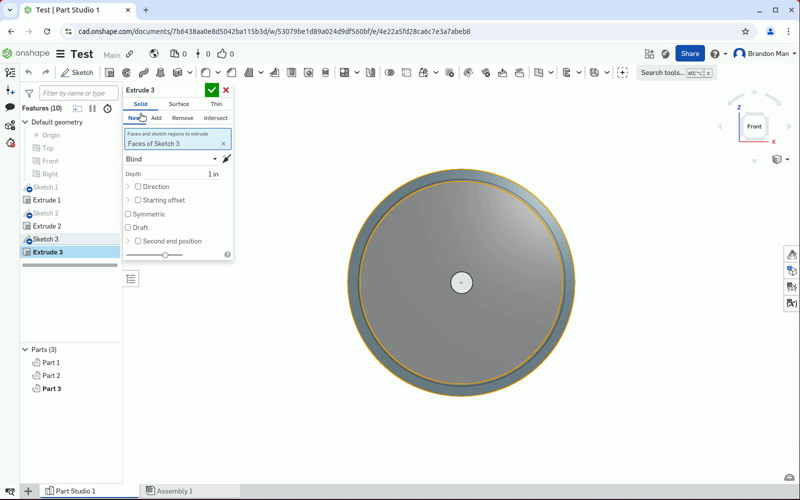
mouse_move(137, 120)
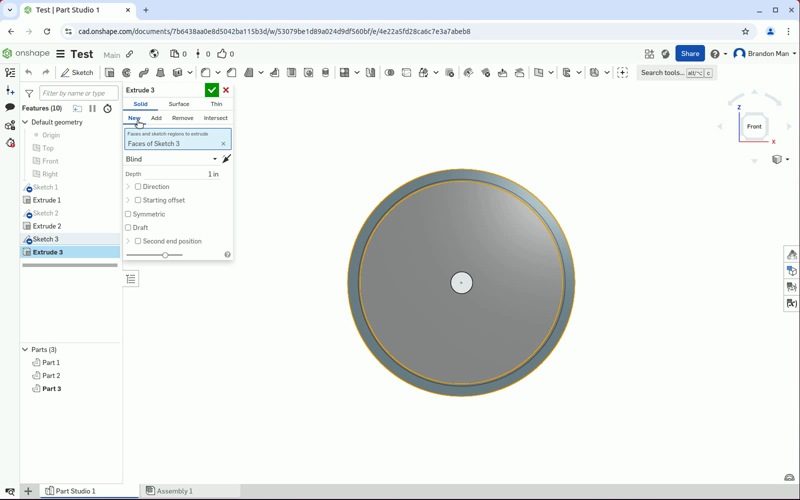
click(137, 120)
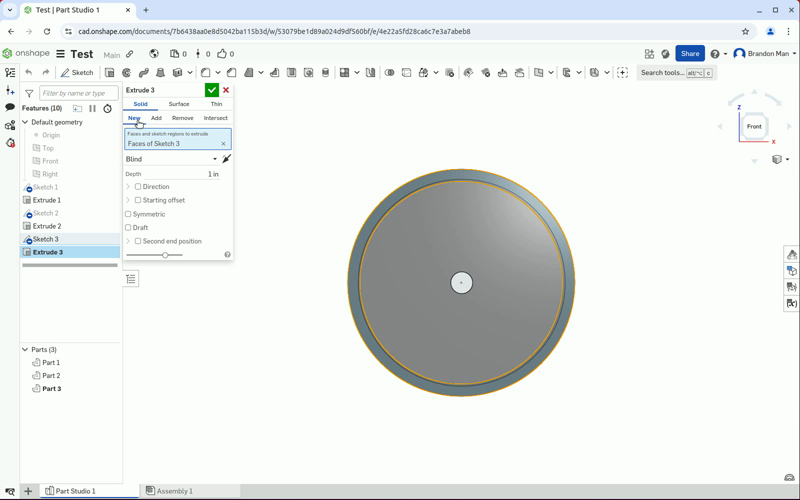
key(tab, 4)
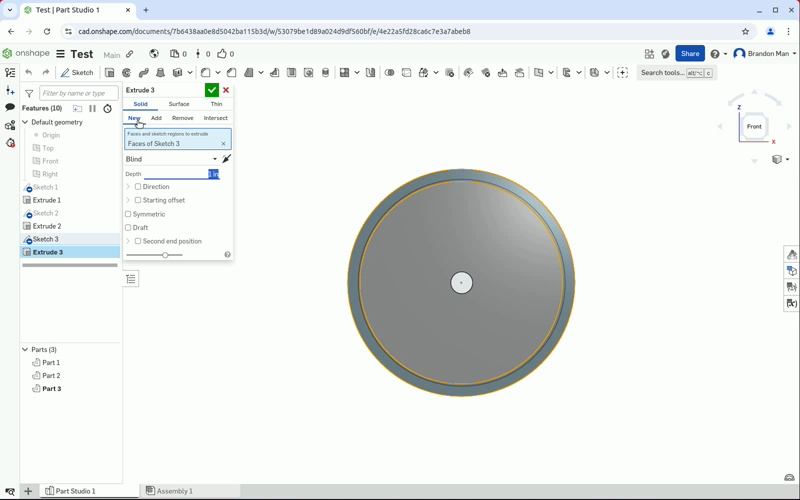
text(3.611)
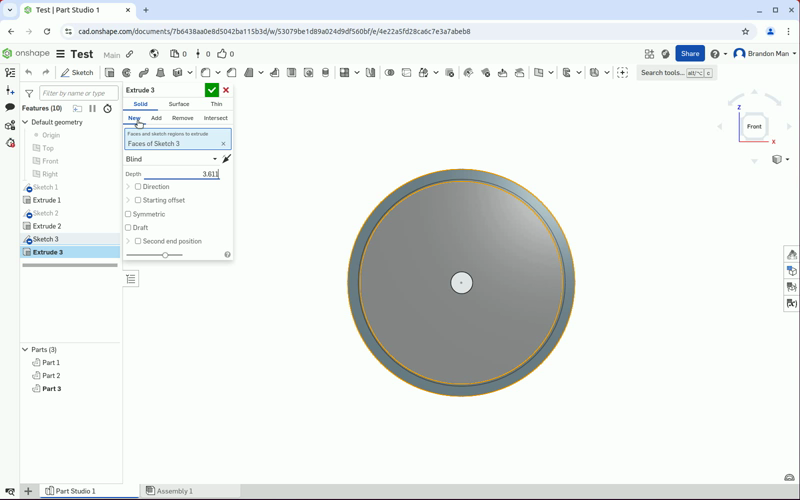
key(enter)
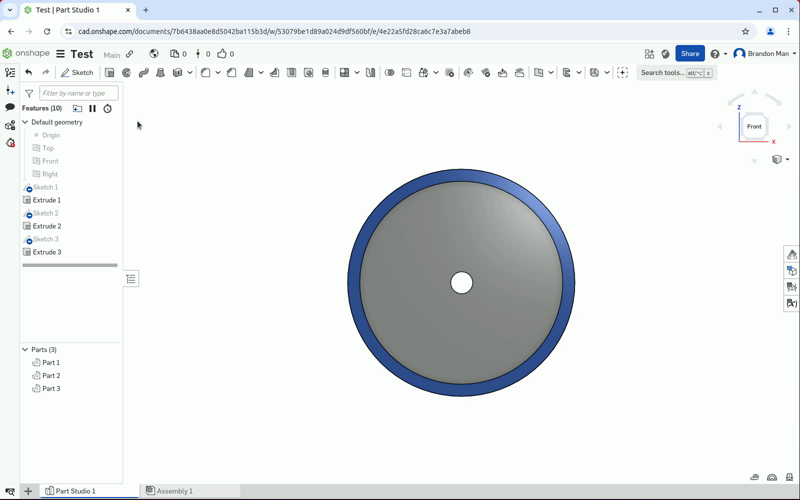
key(shift+h)
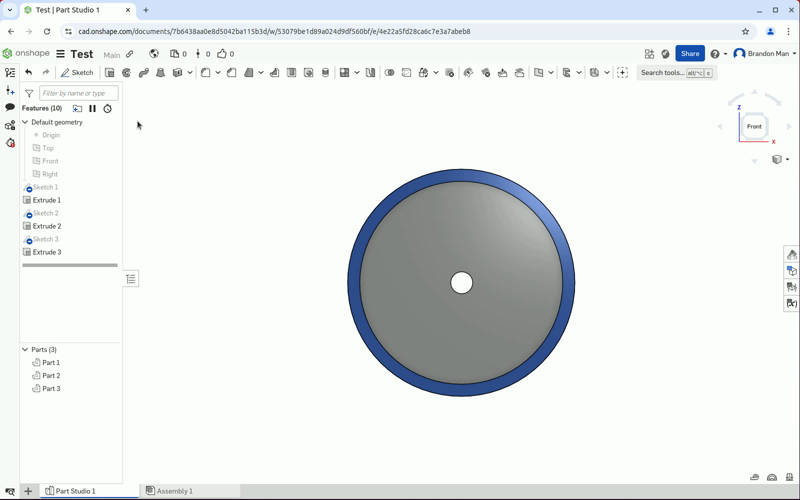
key(shift+h)
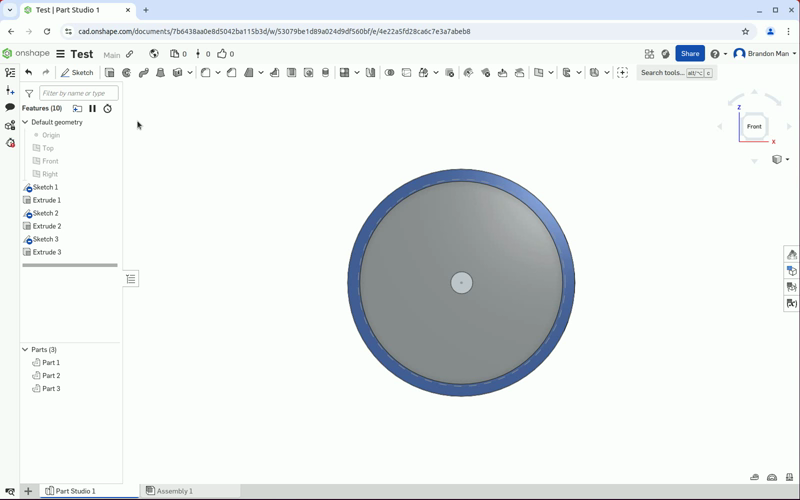
key(shift+7)
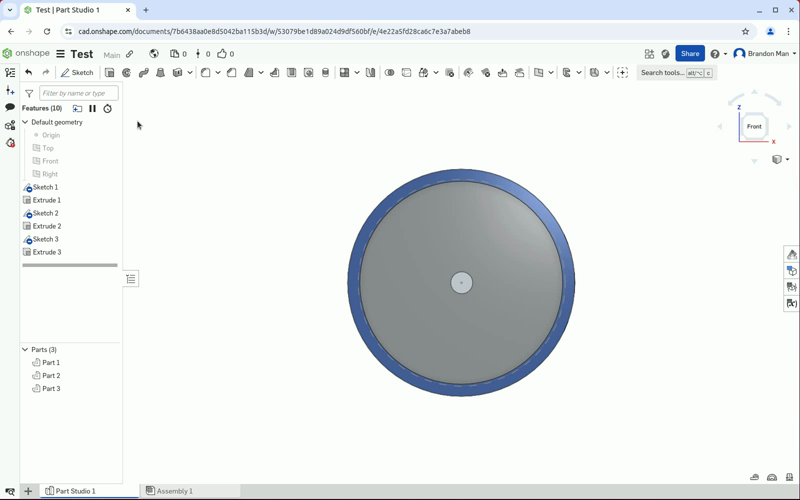
key(left, 2)
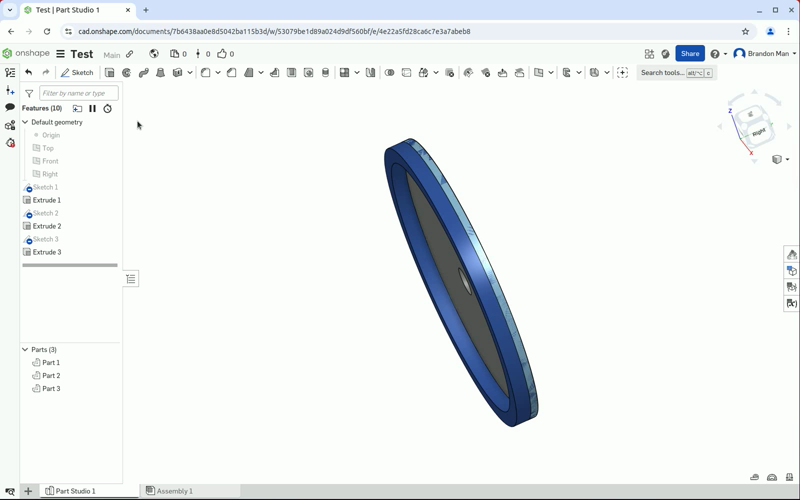
key(down, 2)
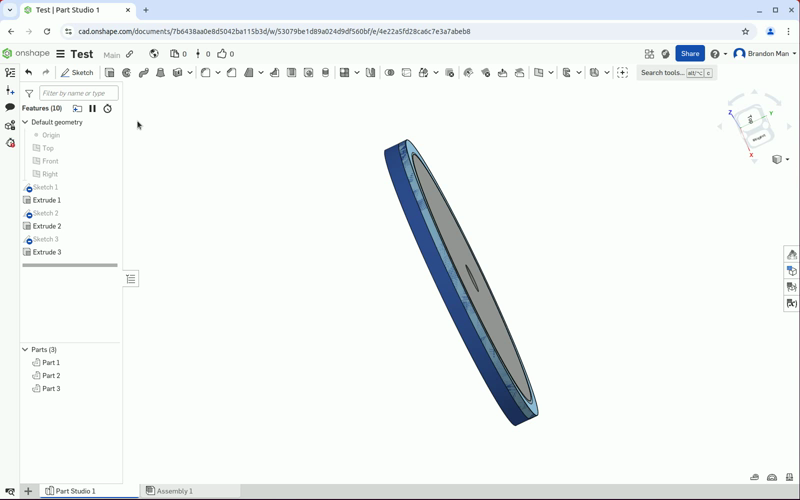
key(up, 2)
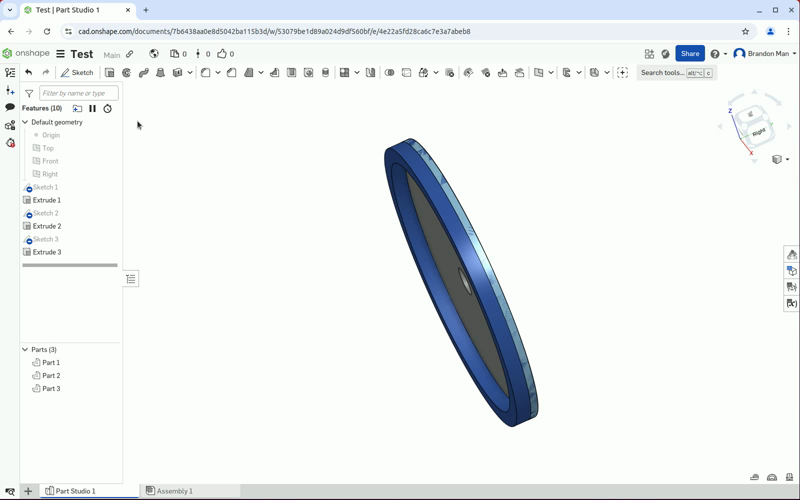
key(right, 2)
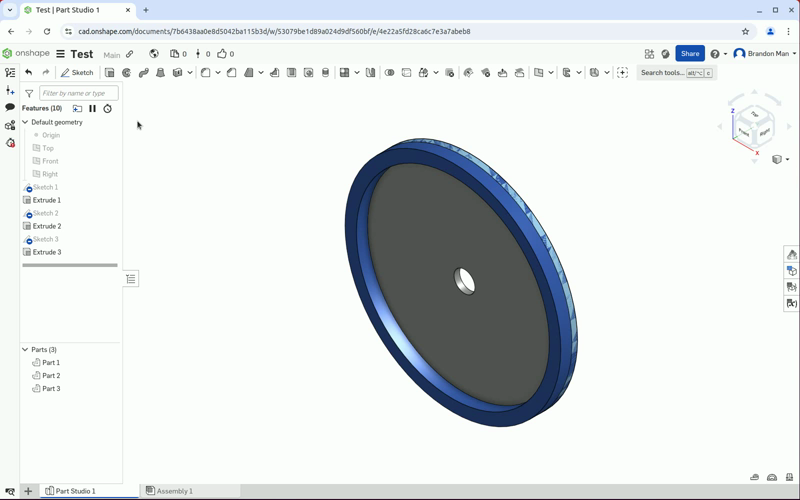
mouse_move(73, 189)
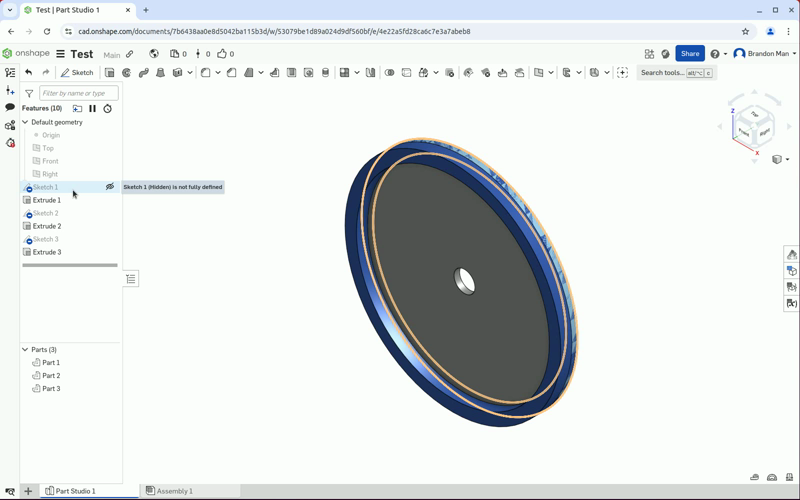
click(73, 189)